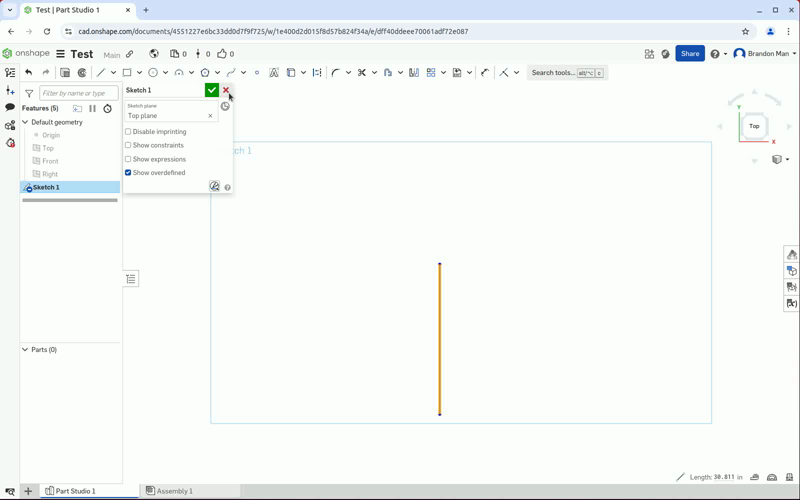
key(shift+h)
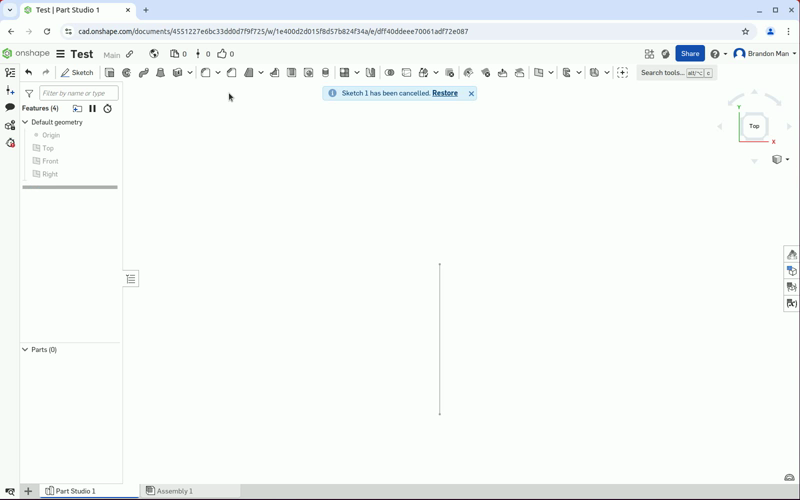
mouse_move(73, 352)
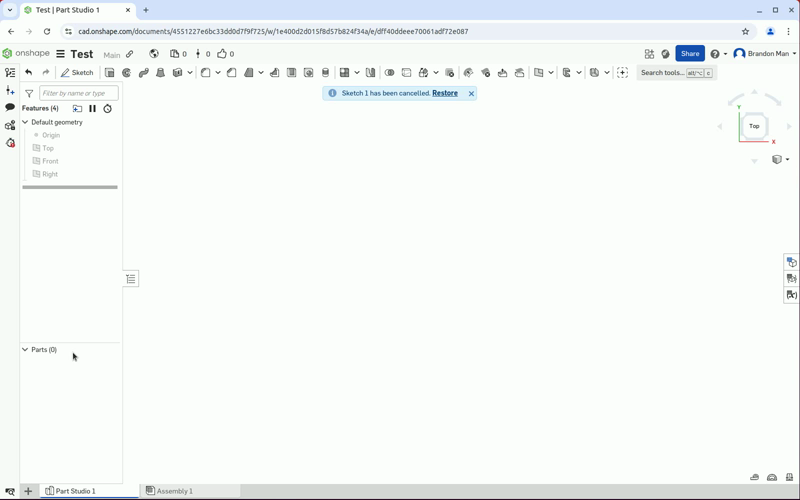
key(y)
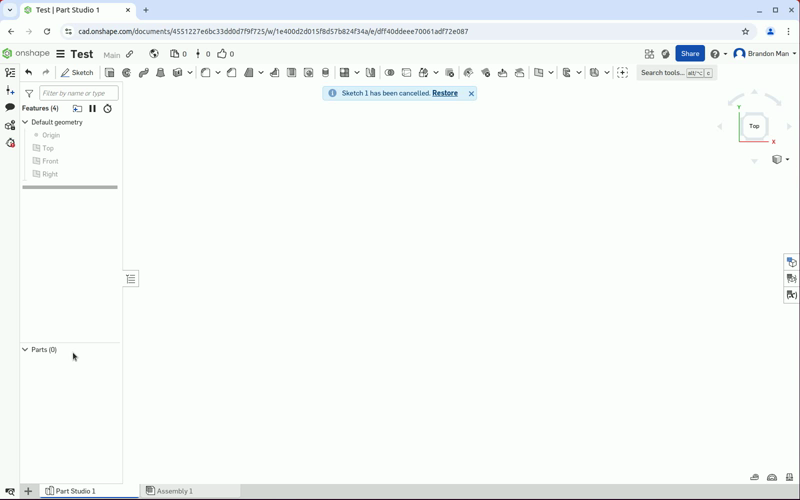
key(shift+p)
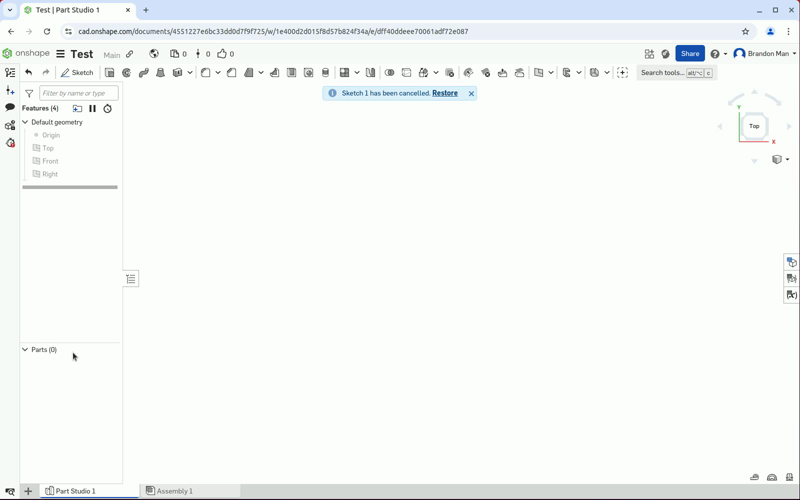
key(space)
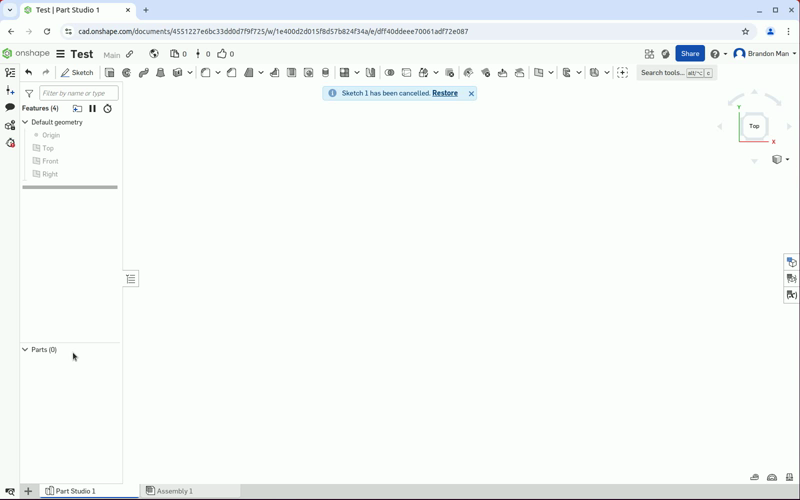
key_down(shift)
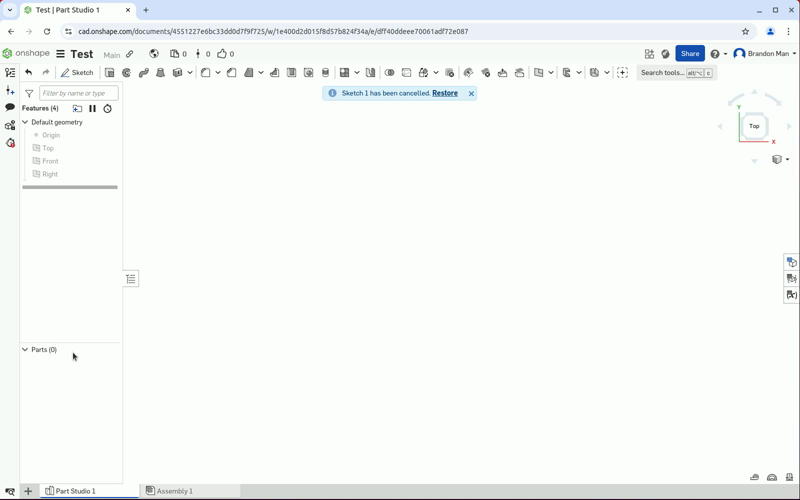
key(up)
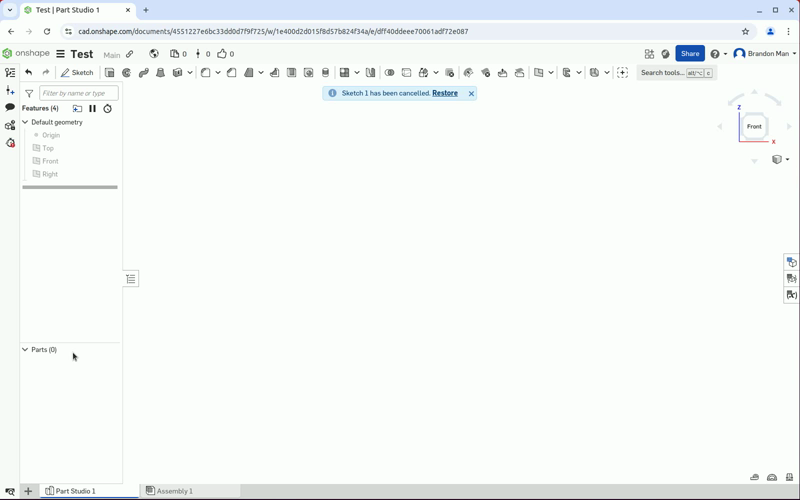
key_up(shift)
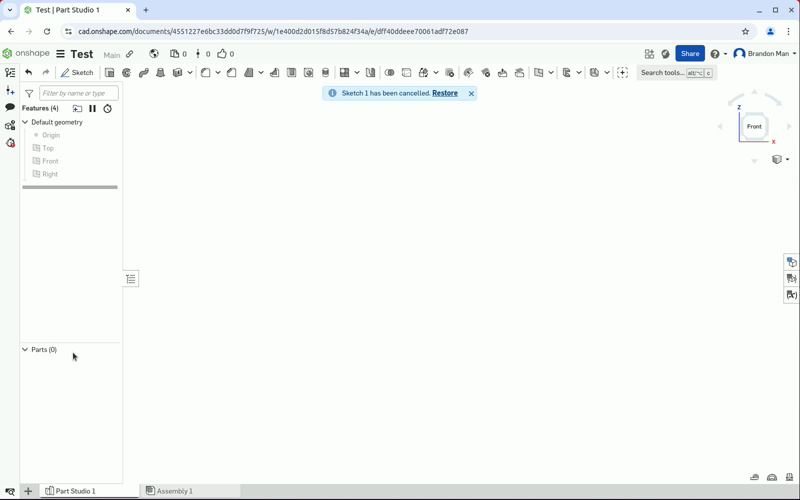
mouse_move(73, 352)
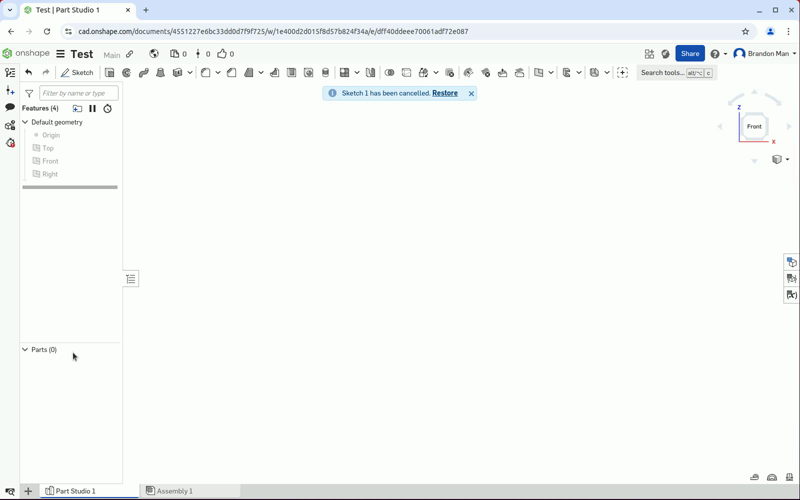
key(shift+y)
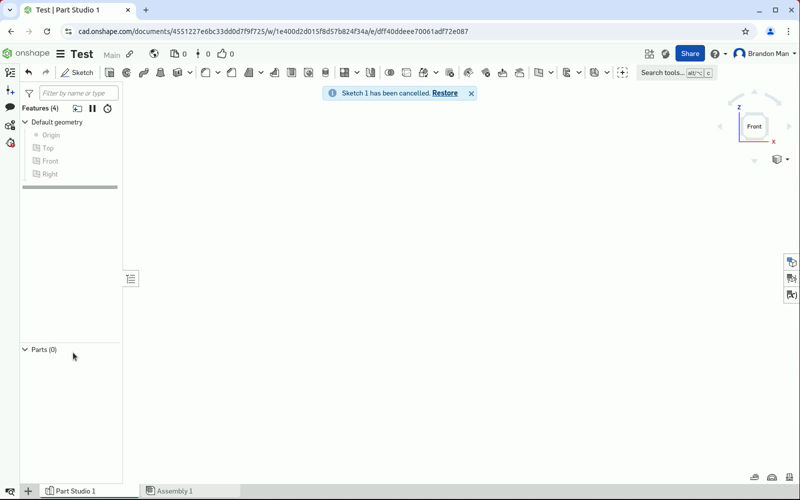
key(shift+s)
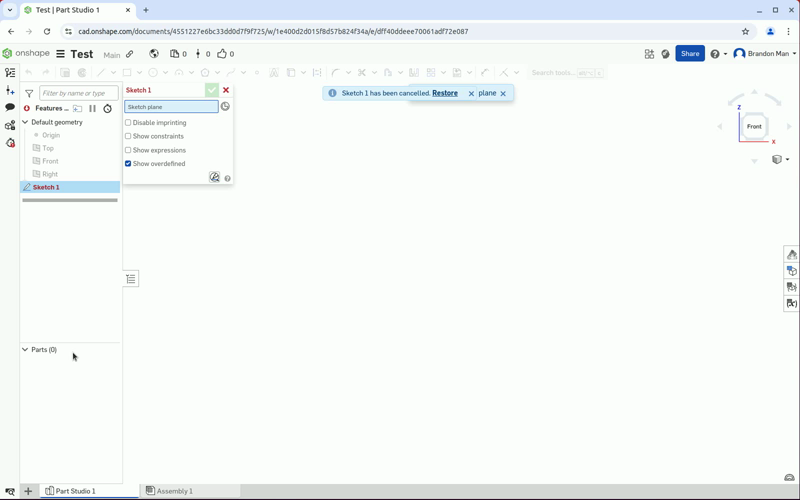
mouse_move(73, 163)
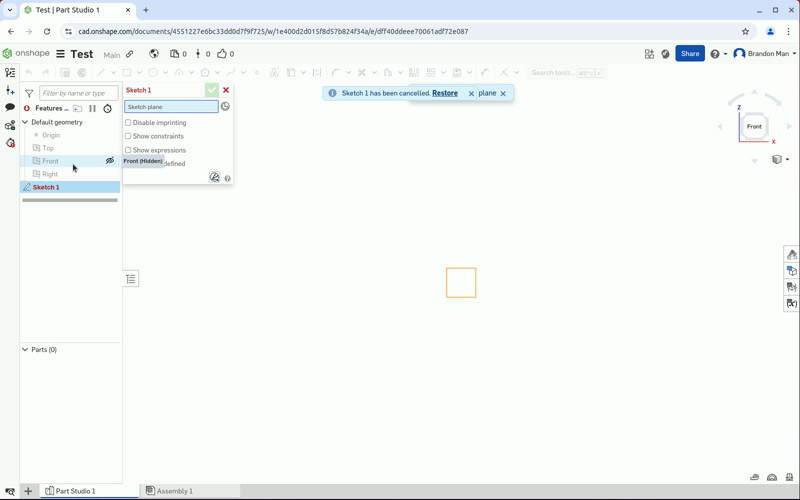
click(73, 163)
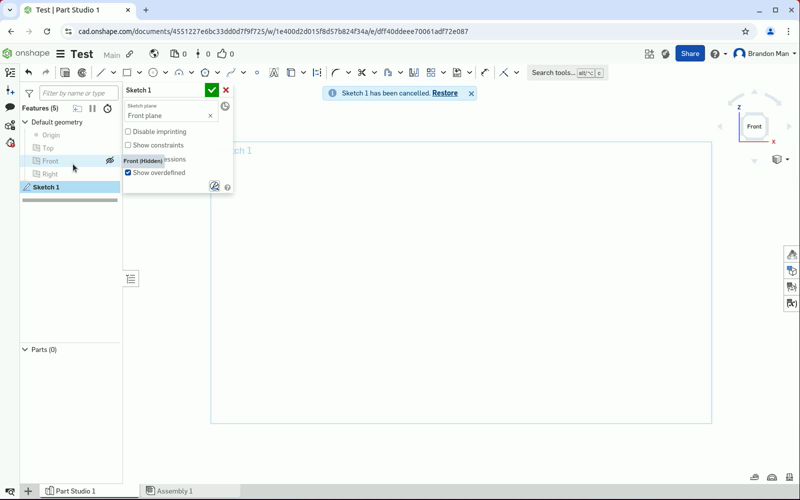
mouse_move(73, 352)
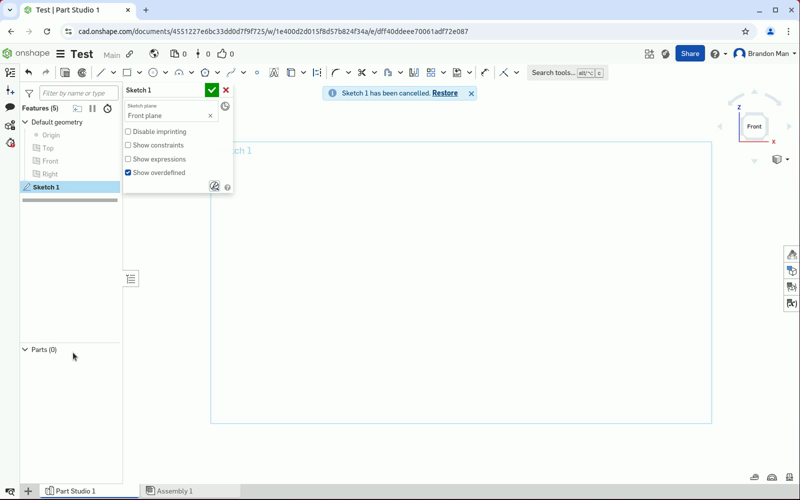
key(y)
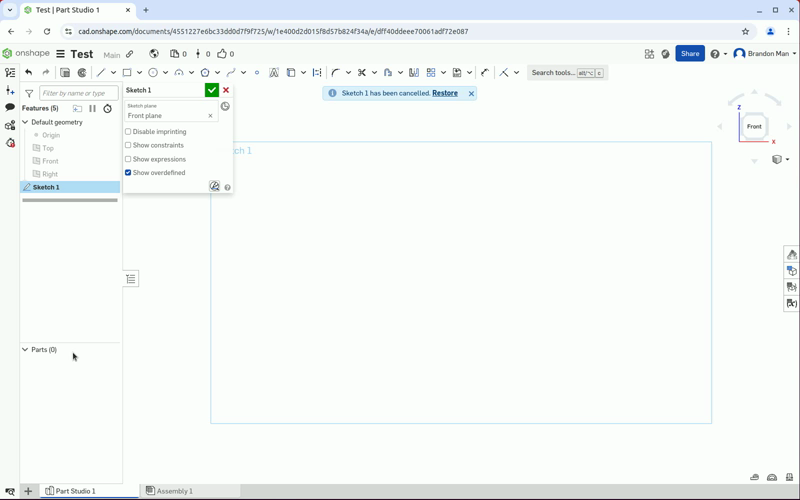
key(l)
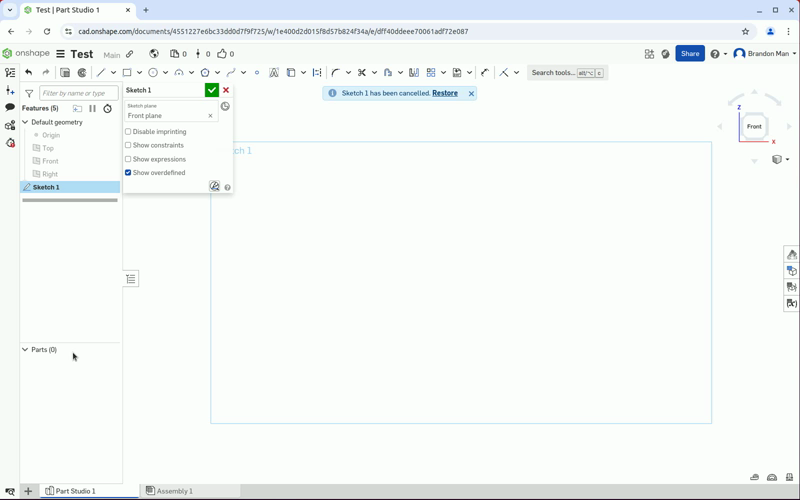
key_down(shift)
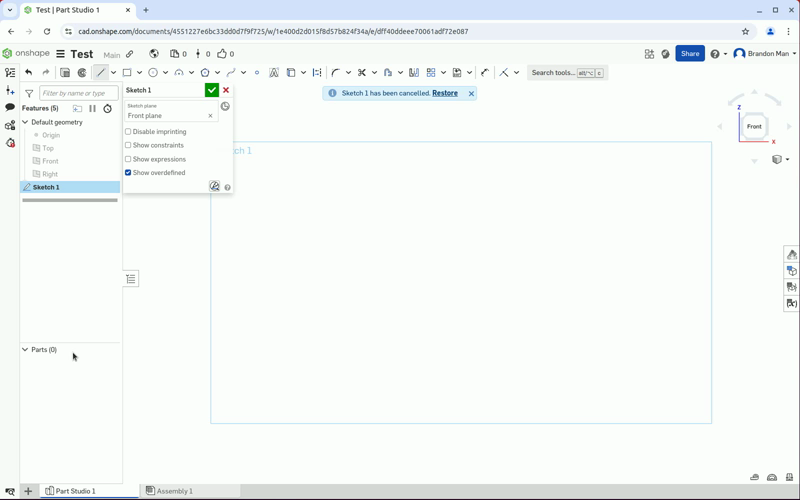
mouse_move(460, 282)
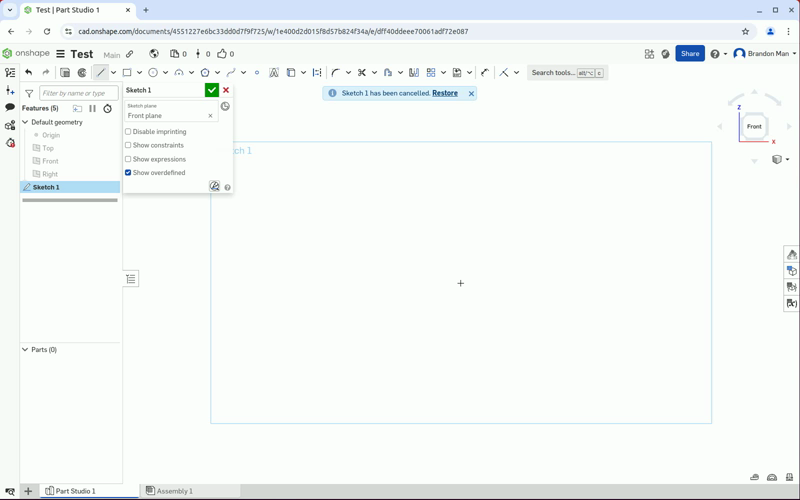
click(460, 282)
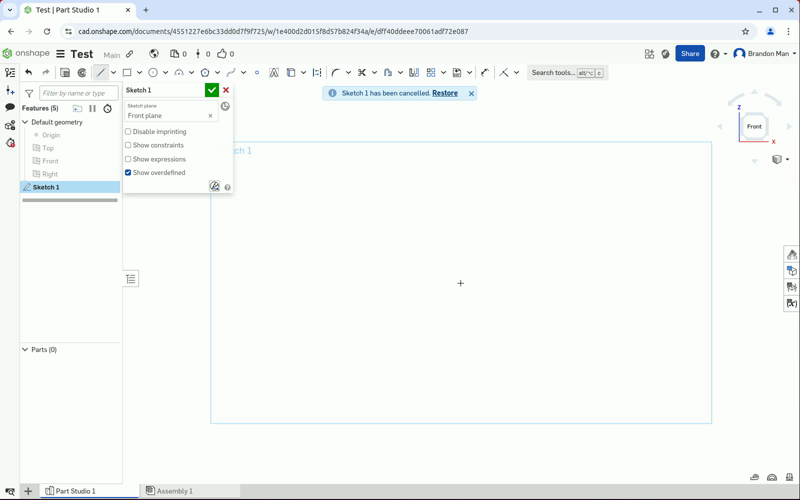
key_up(shift)
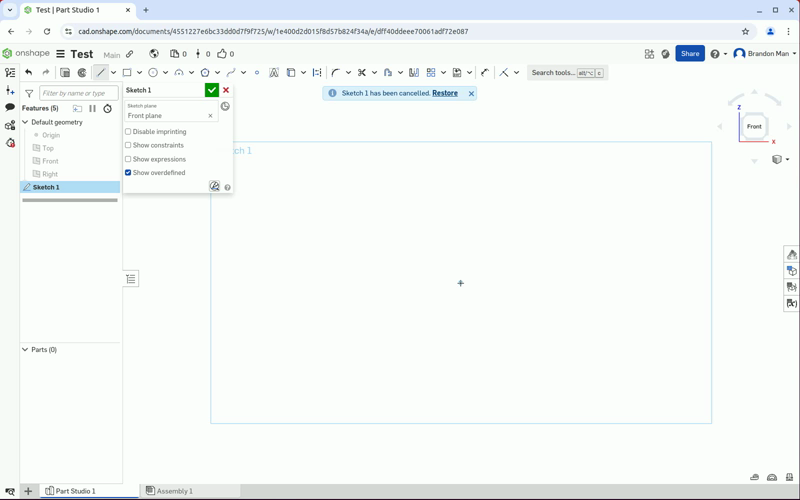
key_down(shift)
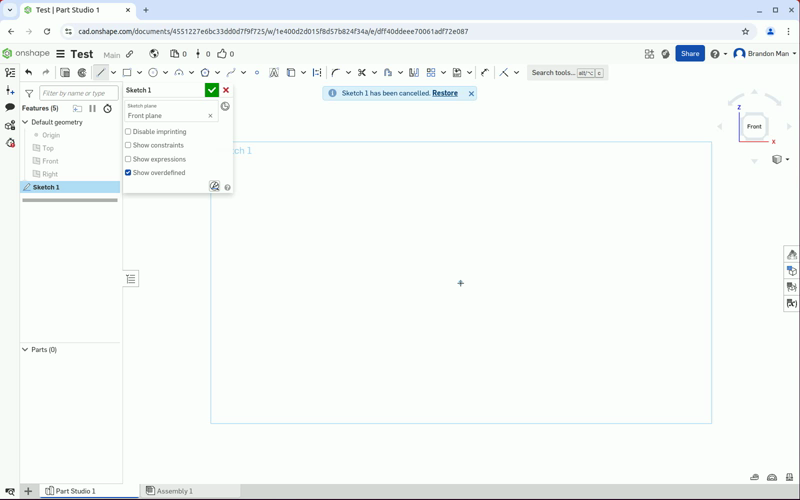
mouse_move(573, 282)
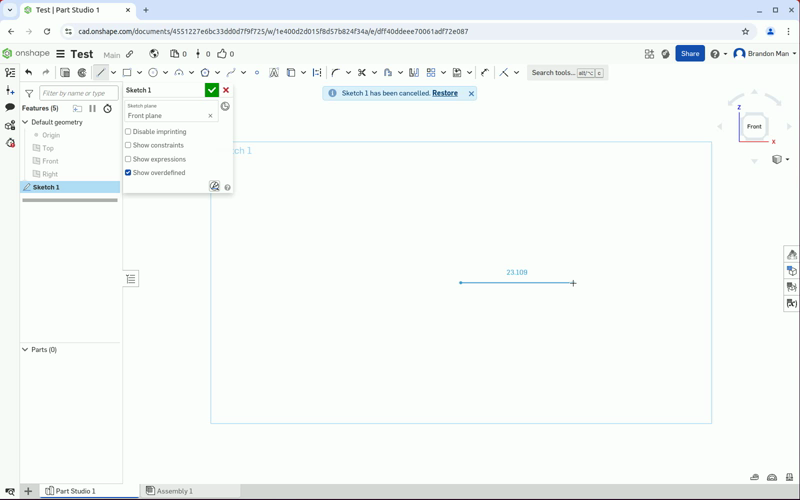
click(573, 282)
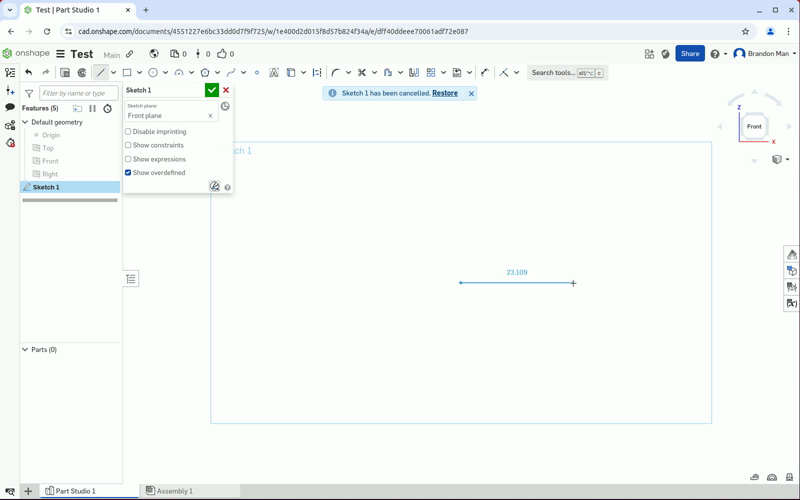
key_up(shift)
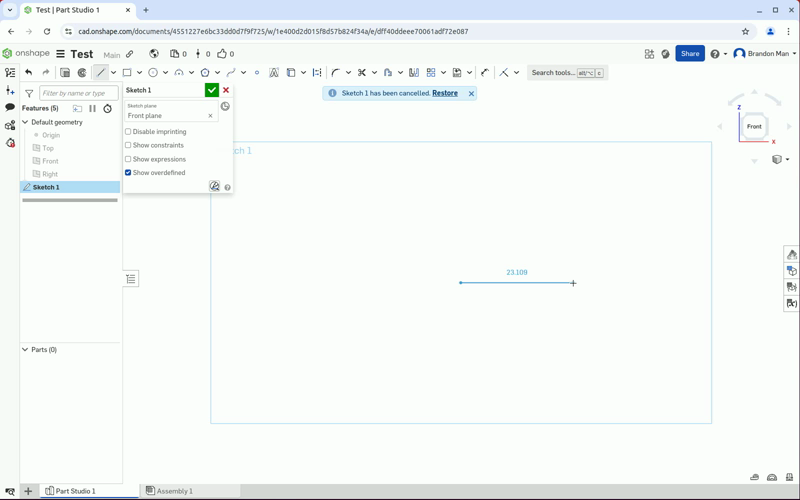
key_down(shift)
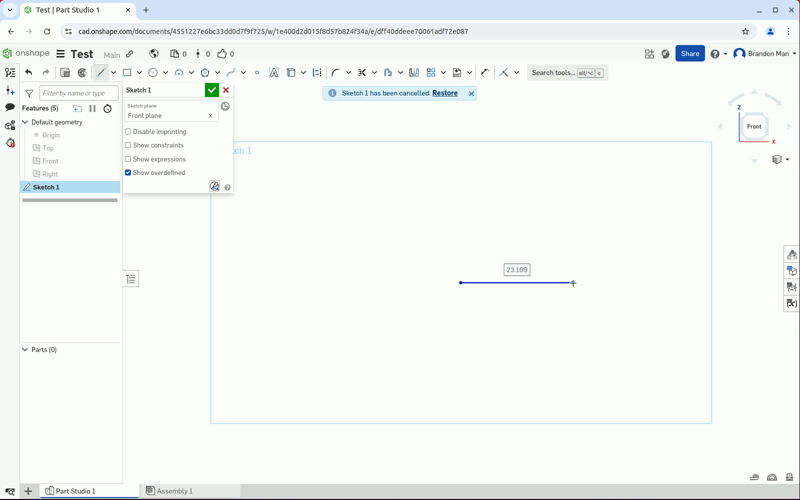
mouse_move(573, 170)
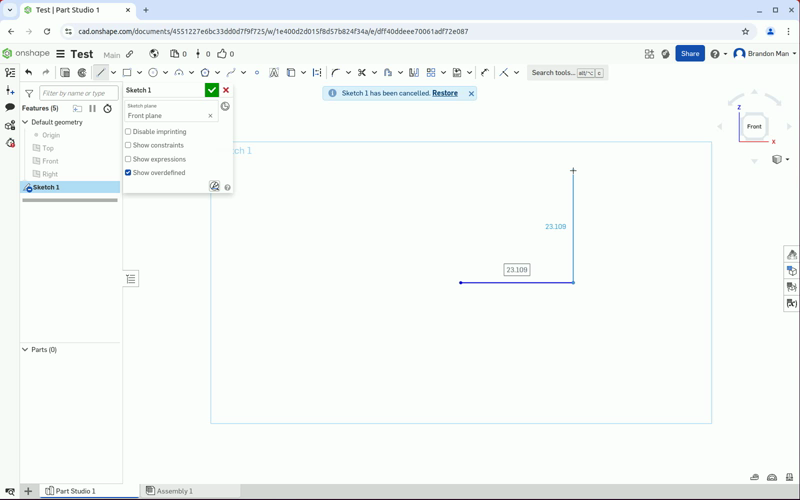
click(573, 170)
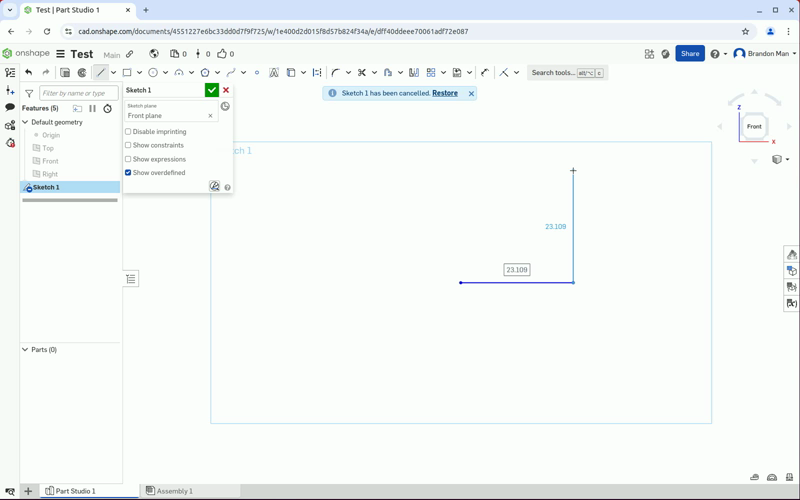
key_up(shift)
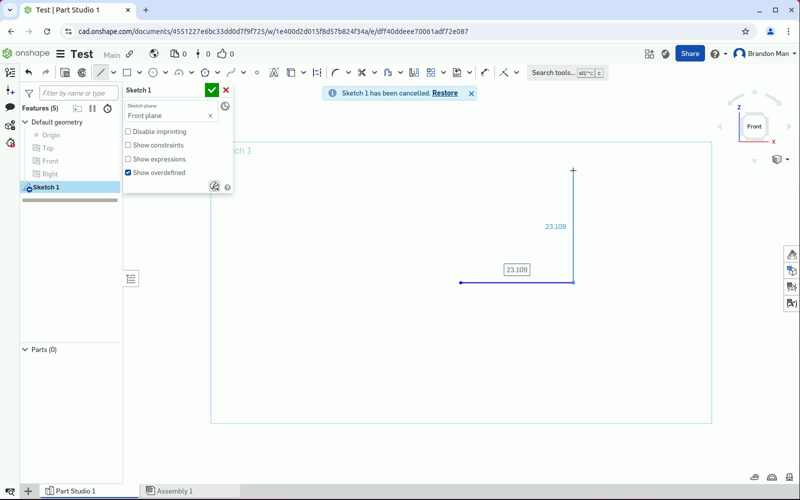
key_down(shift)
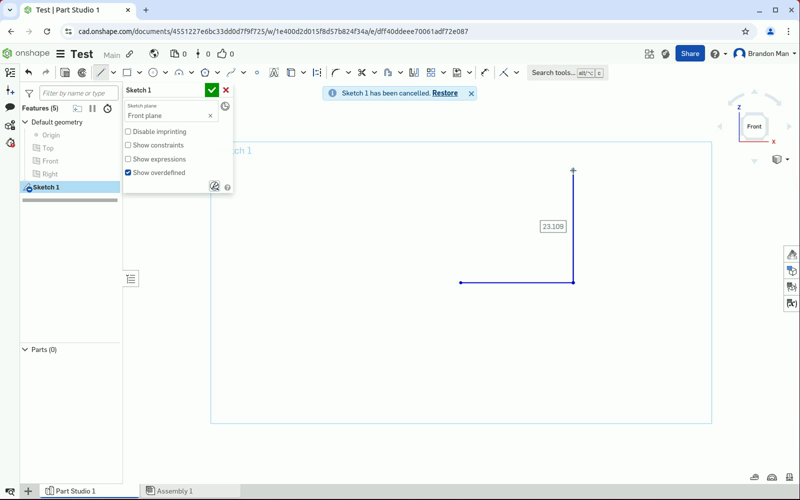
mouse_move(460, 170)
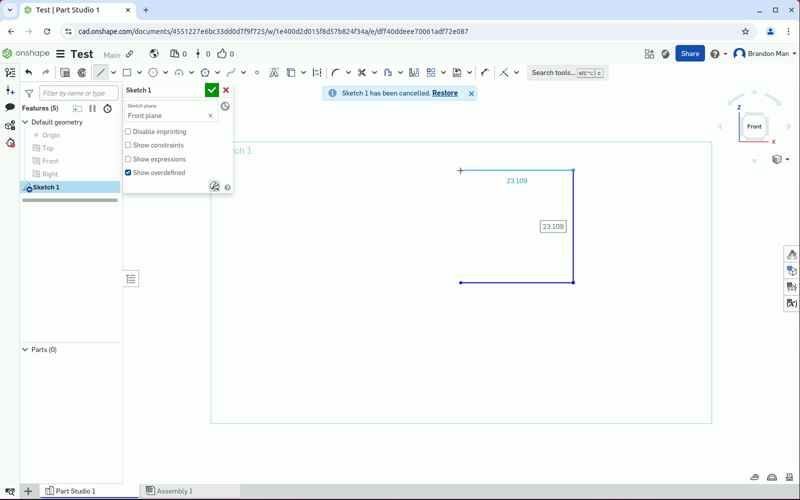
click(460, 170)
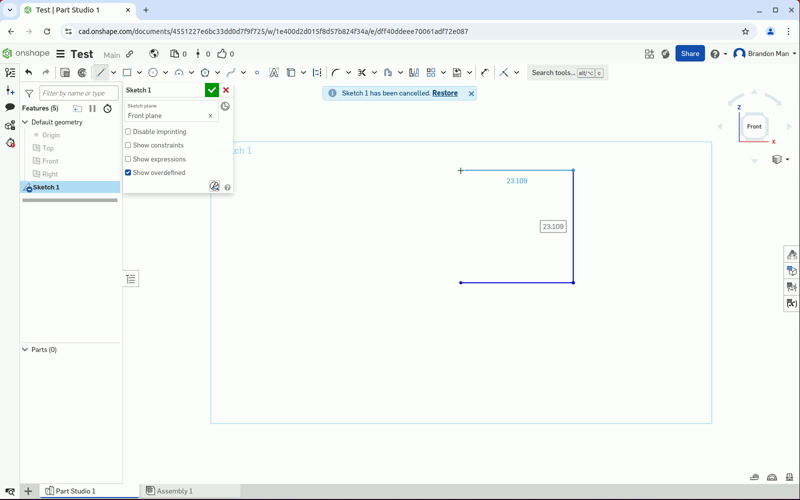
key_up(shift)
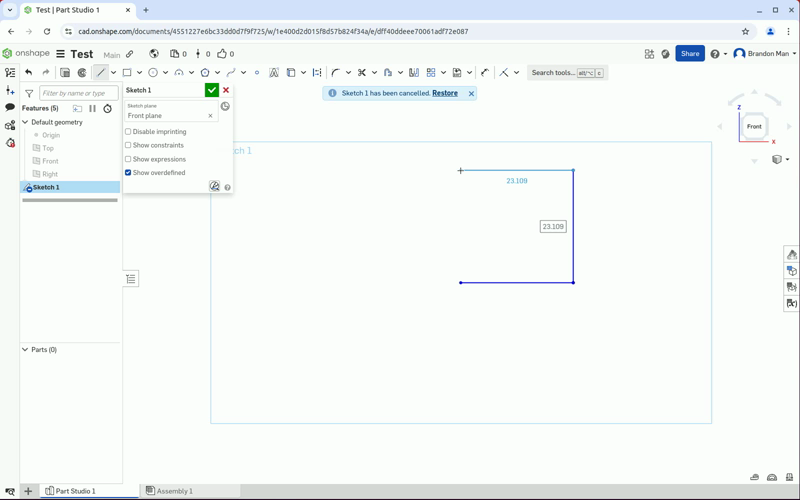
key_down(shift)
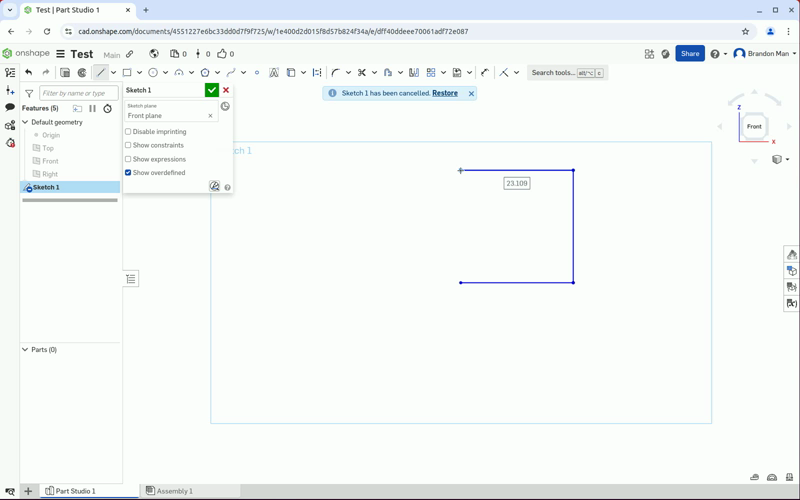
mouse_move(460, 282)
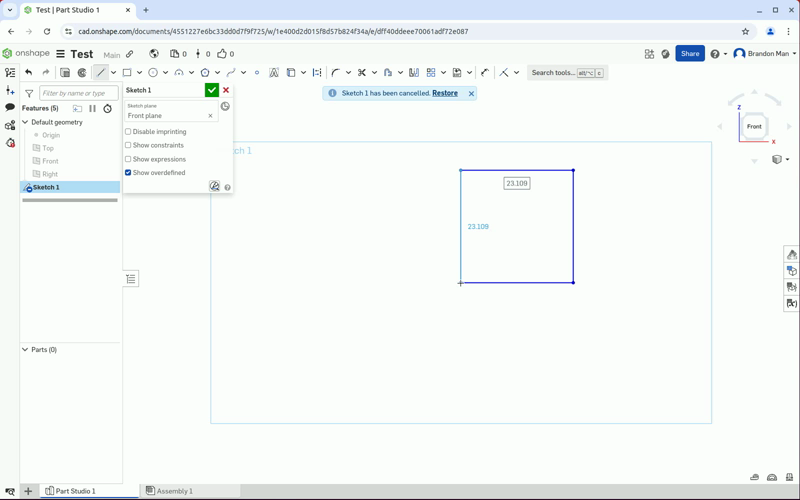
key_up(shift)
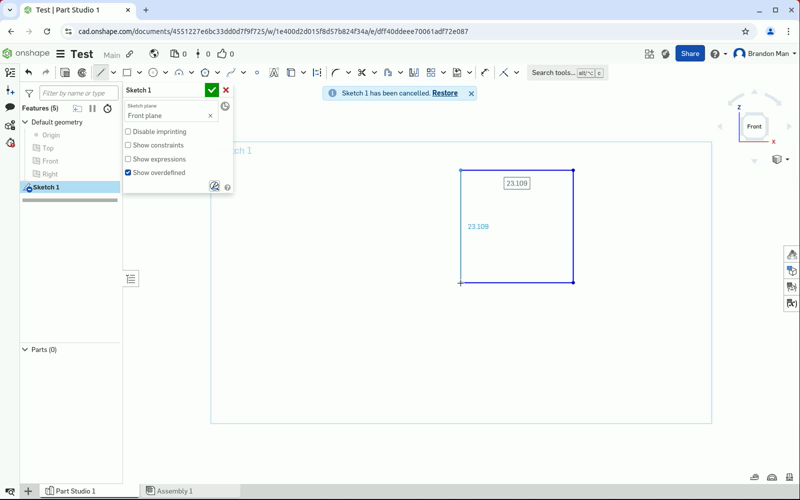
click(460, 282)
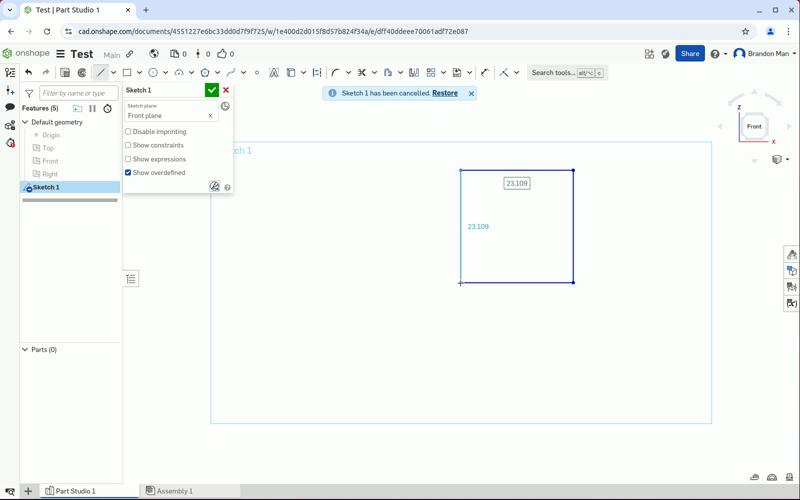
key(esc)
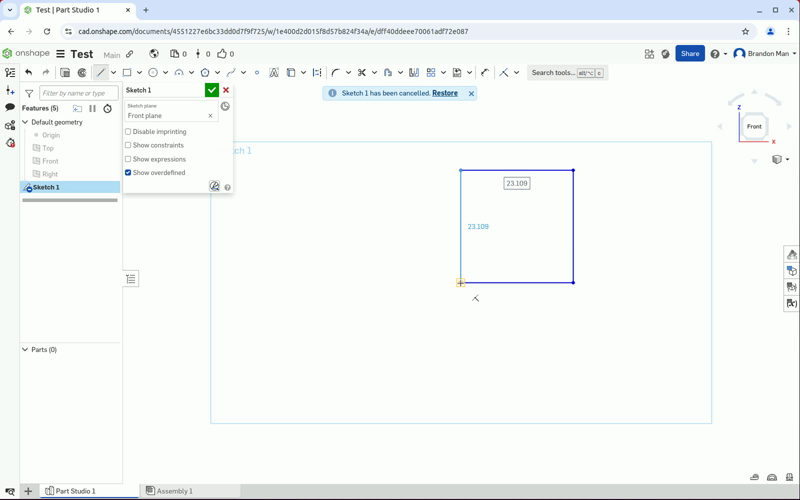
mouse_move(546, 183)
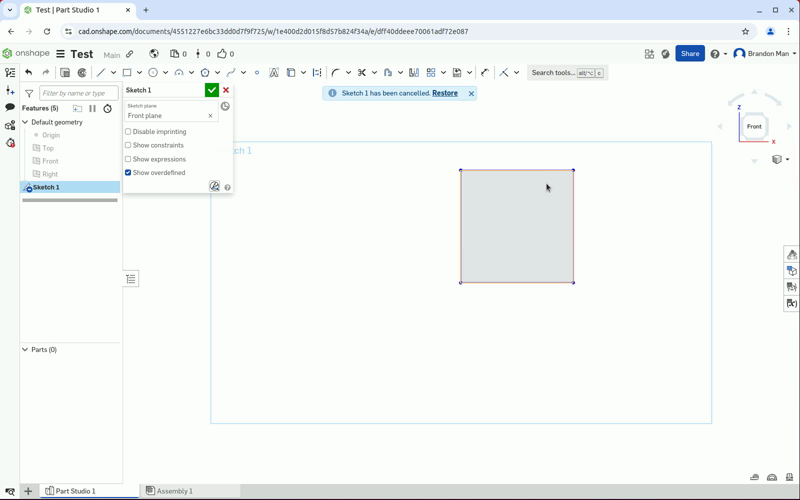
click(546, 183)
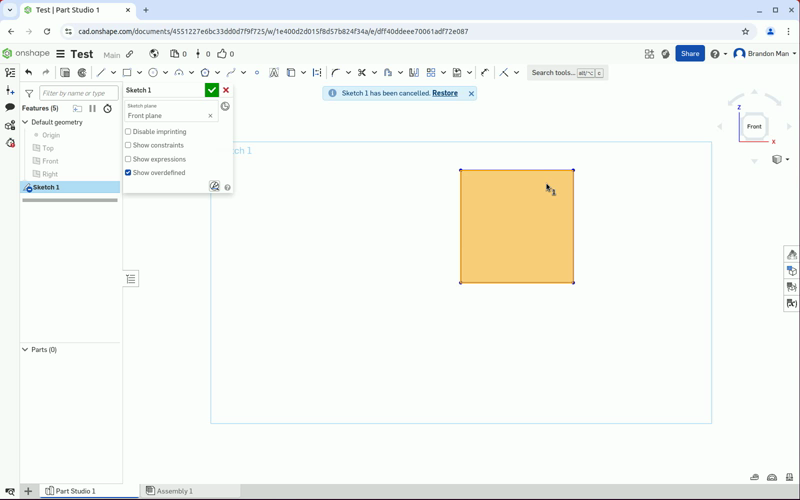
mouse_move(73, 352)
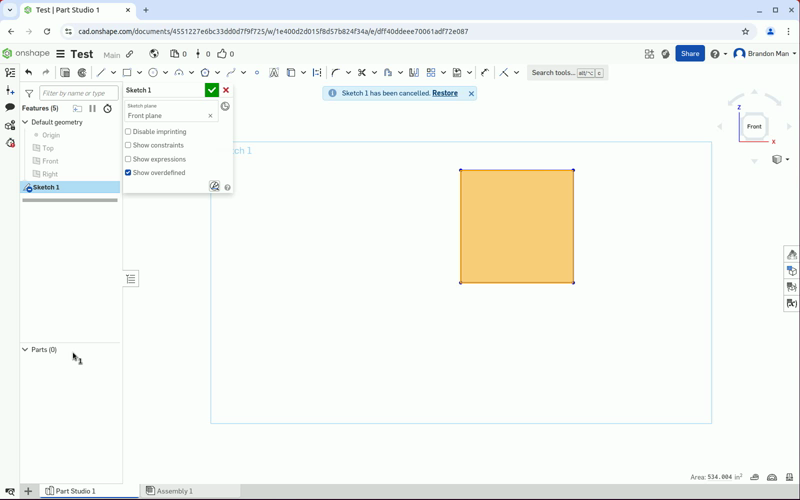
key(shift+y)
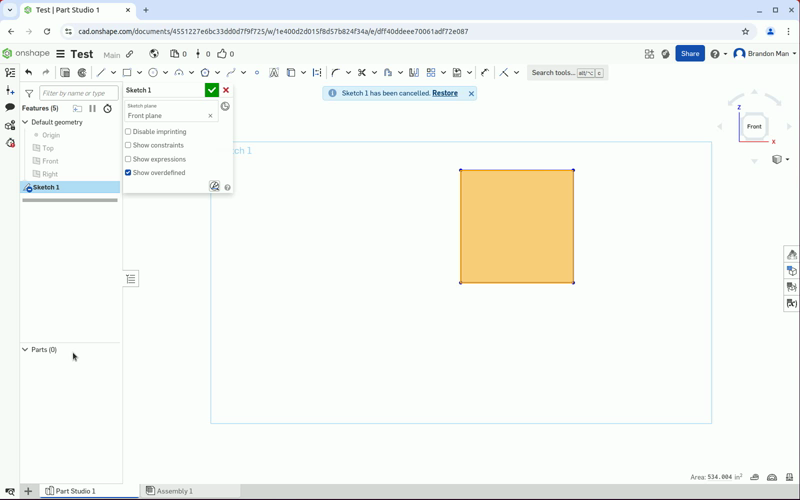
key(shift+e)
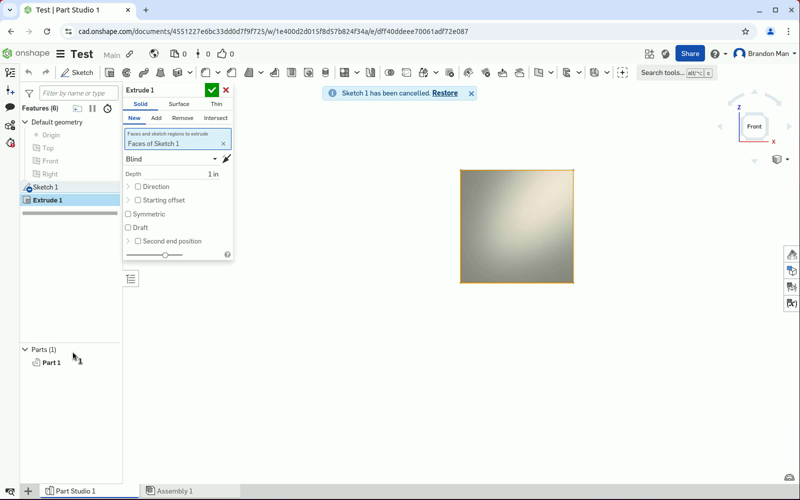
mouse_move(143, 106)
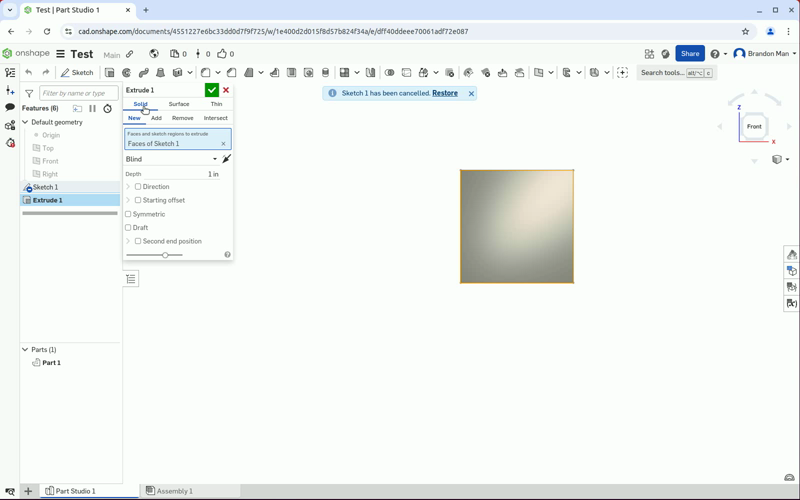
click(143, 106)
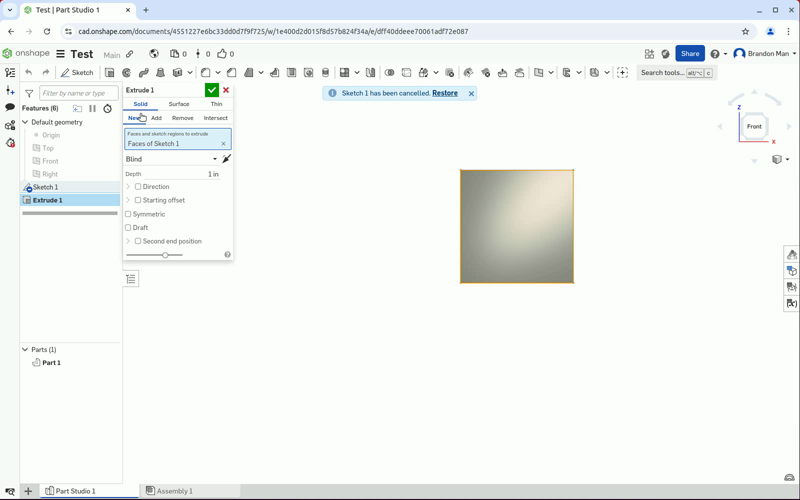
mouse_move(137, 120)
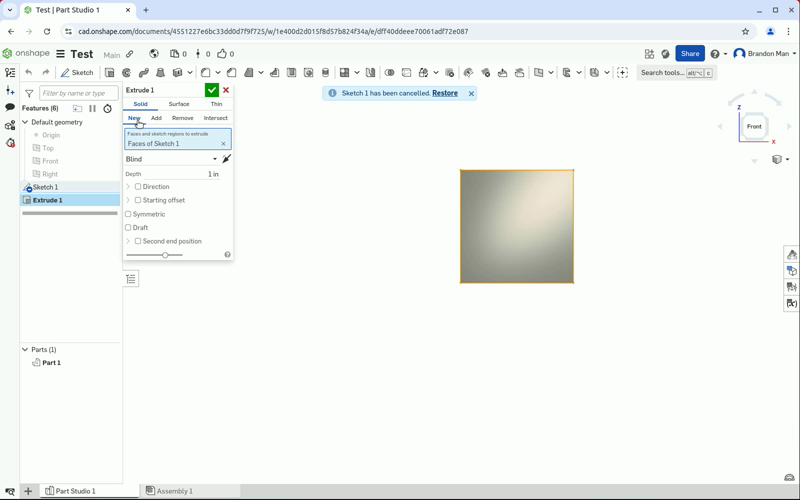
click(137, 120)
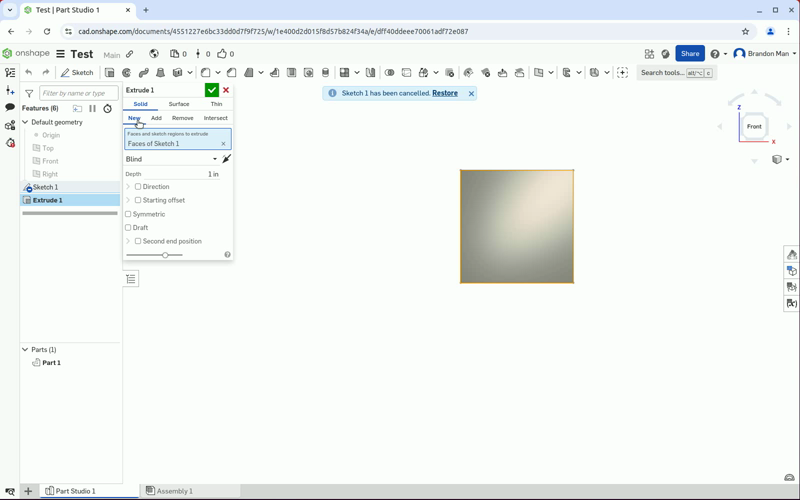
key(tab, 4)
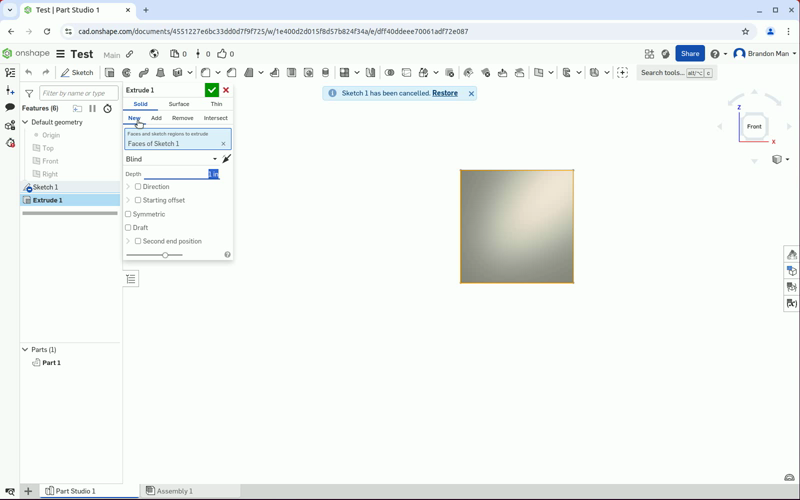
text(22.145)
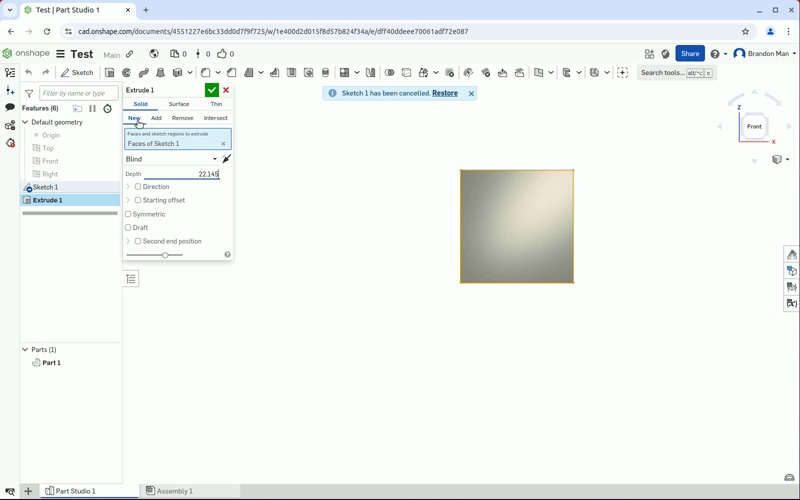
key(enter)
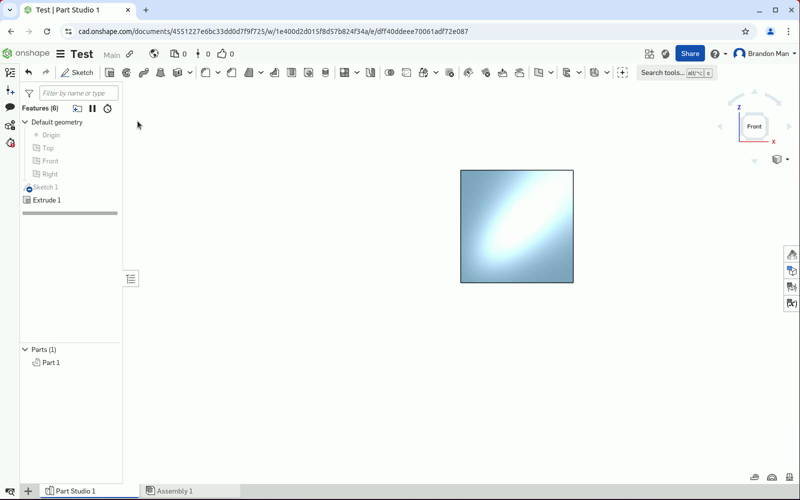
key(shift+h)
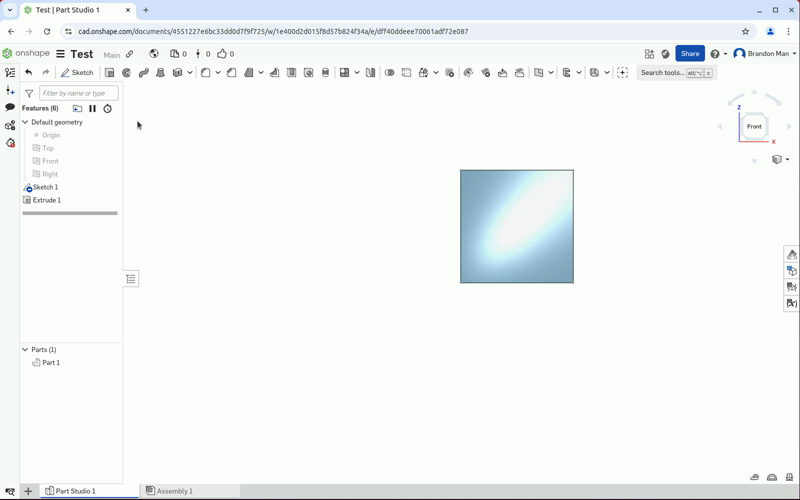
key(shift+h)
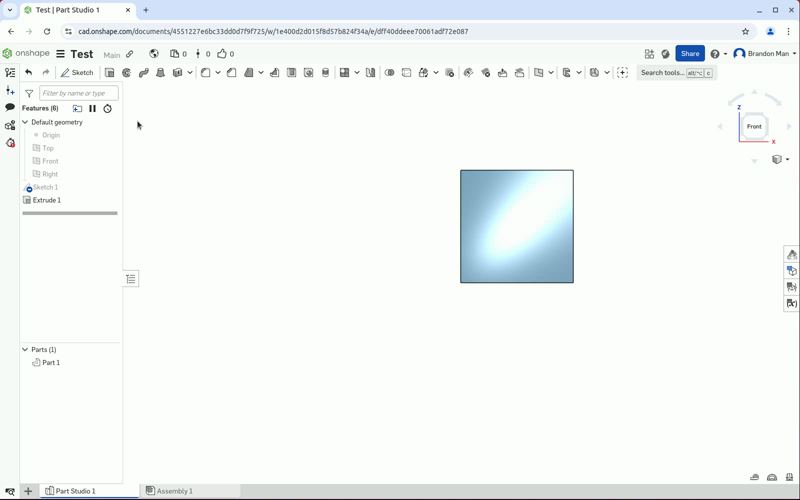
mouse_move(73, 189)
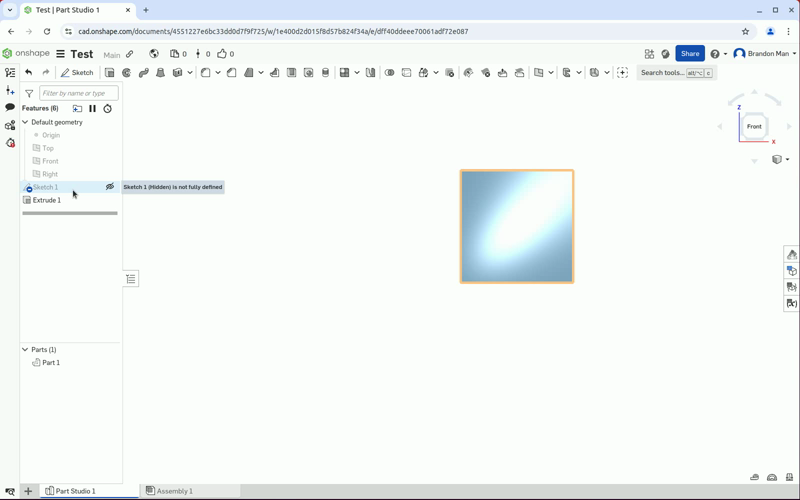
click(73, 189)
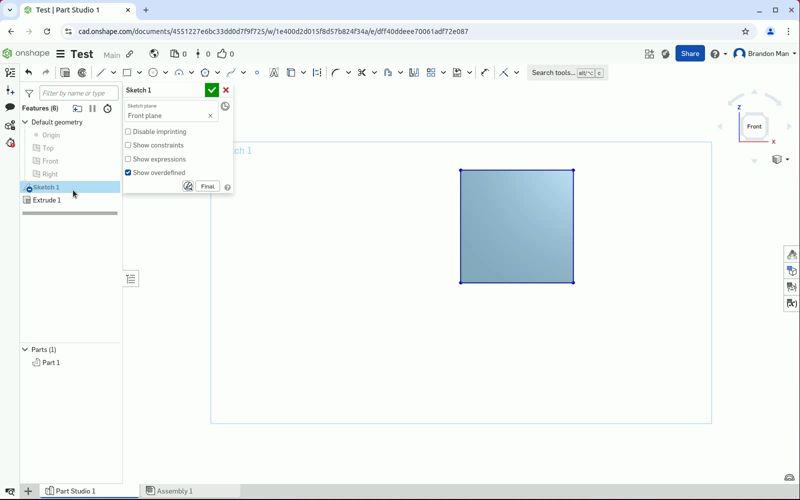
mouse_move(229, 92)
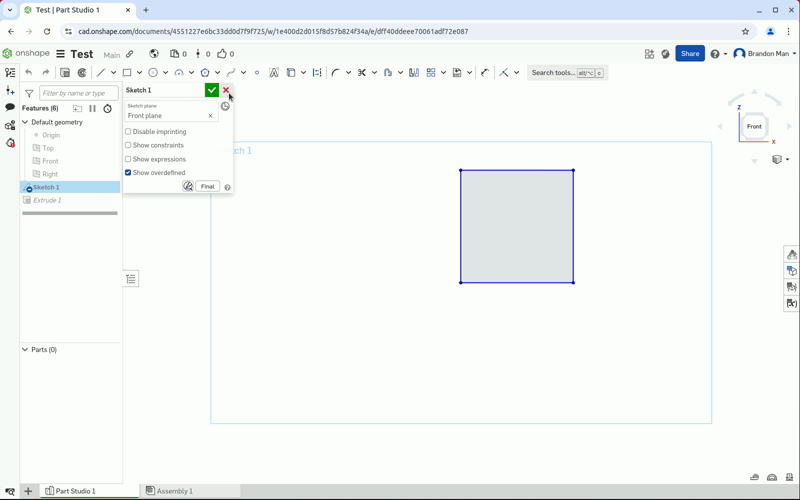
click(229, 92)
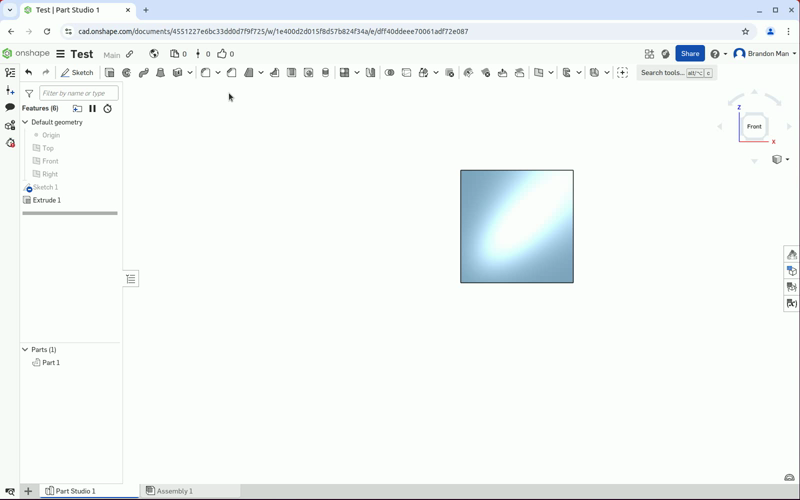
mouse_move(541, 75)
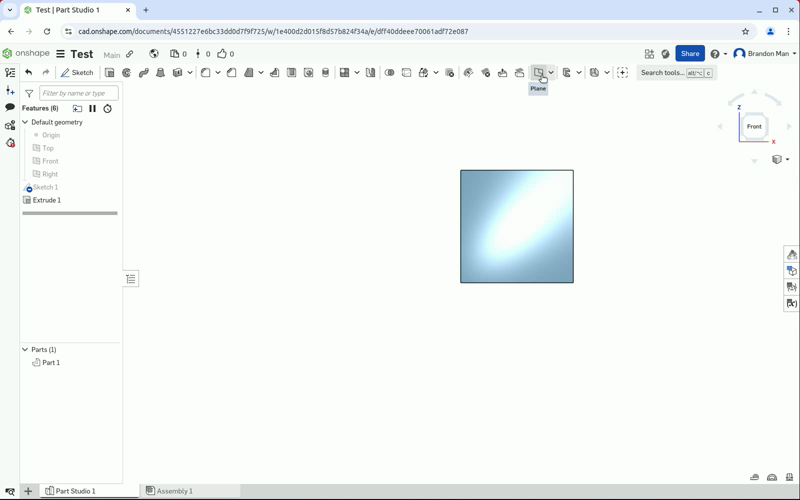
click(541, 75)
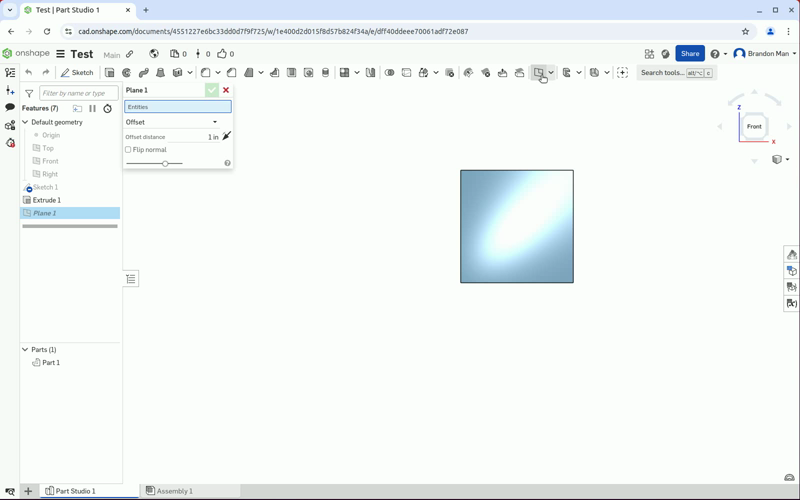
mouse_move(73, 163)
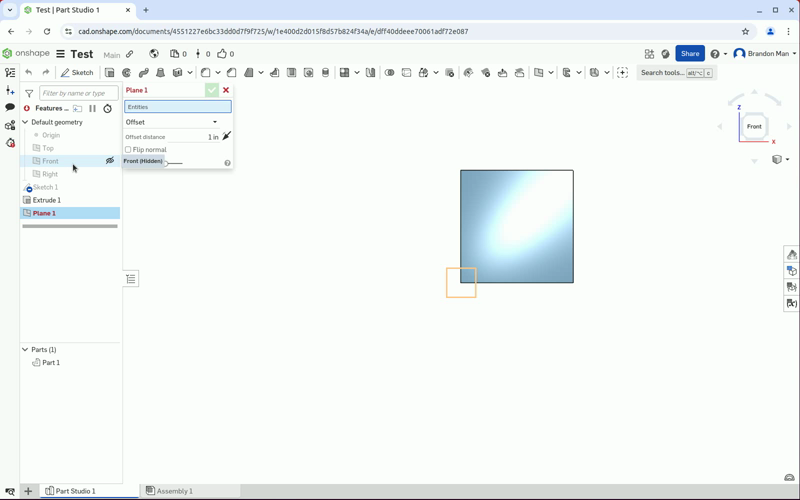
click(73, 163)
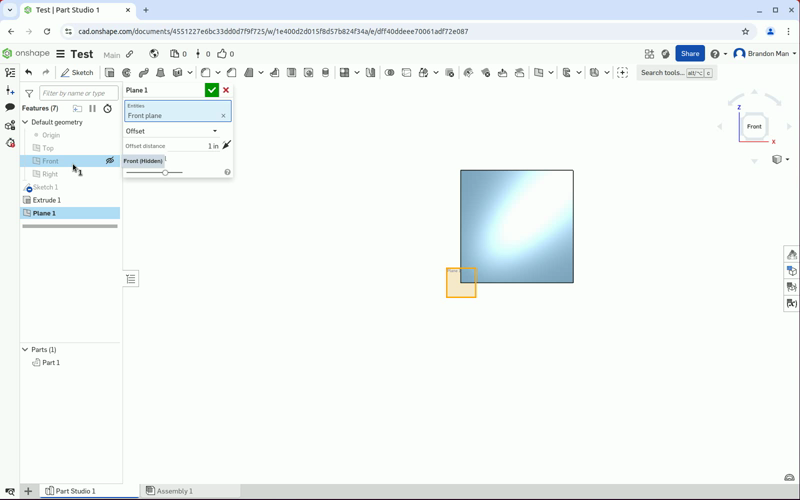
key(tab, 2)
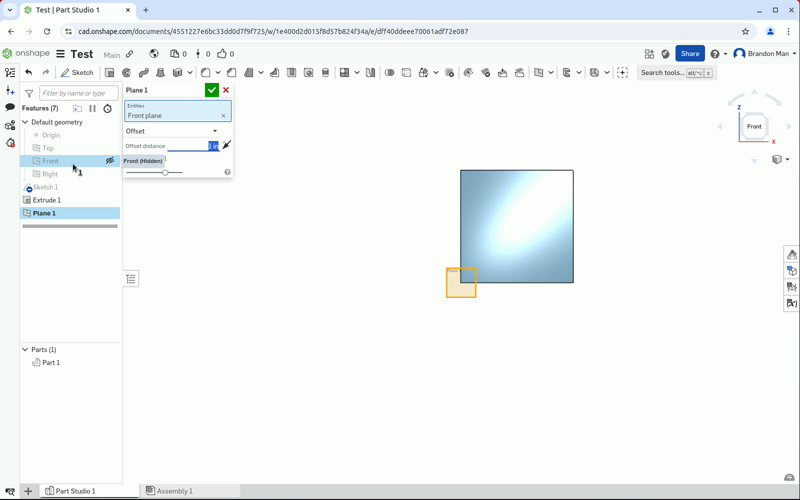
text(22.153)
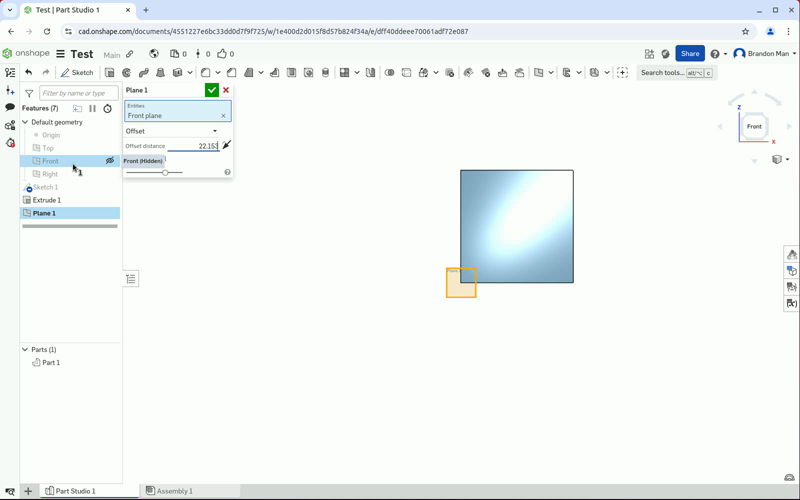
key(enter, 2)
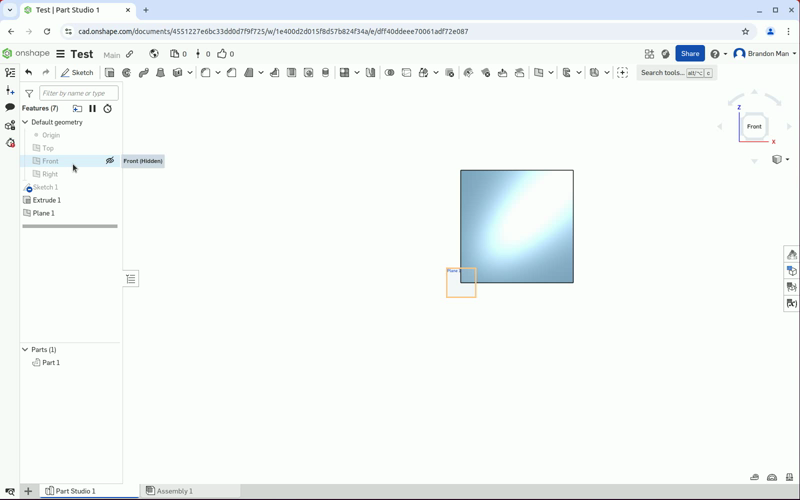
key(shift+s)
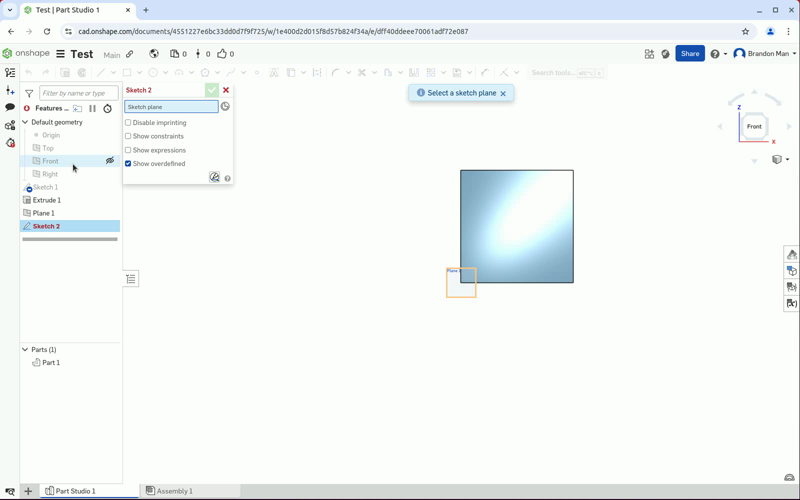
mouse_move(73, 215)
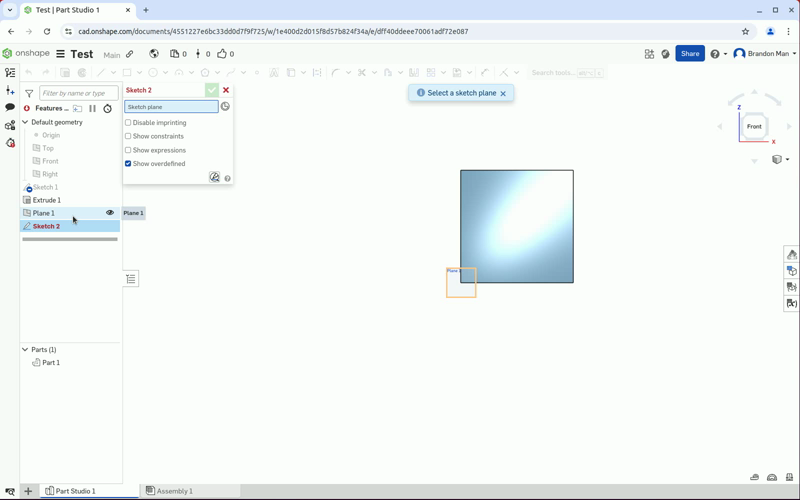
click(73, 215)
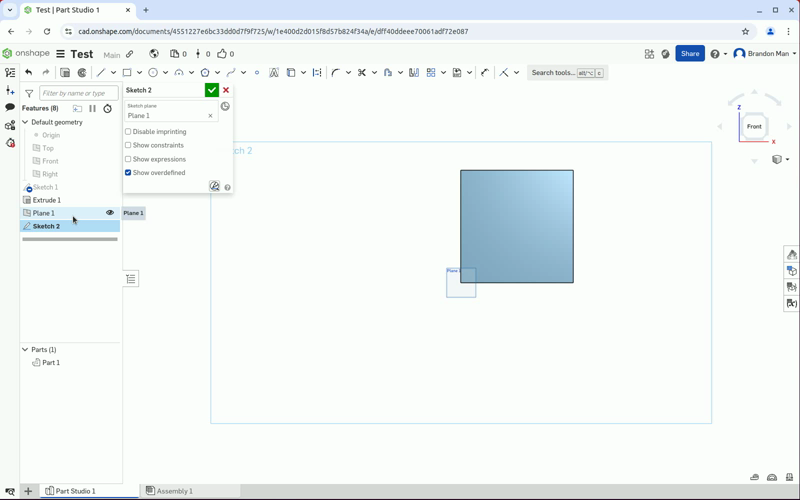
mouse_move(73, 352)
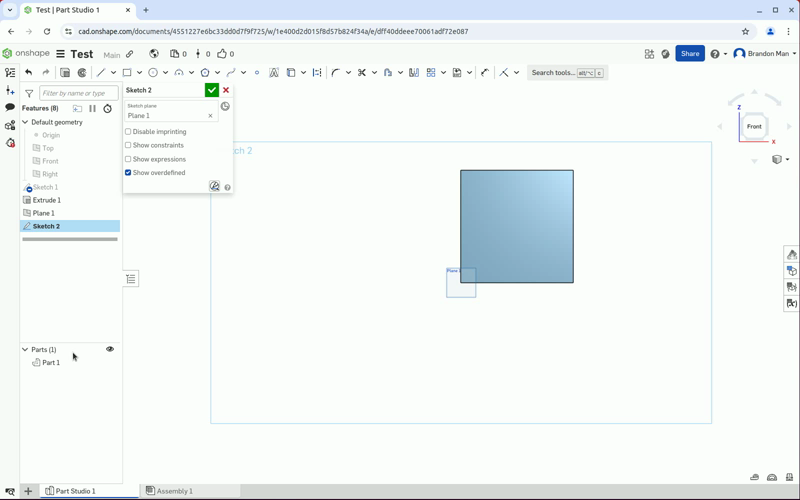
key(y)
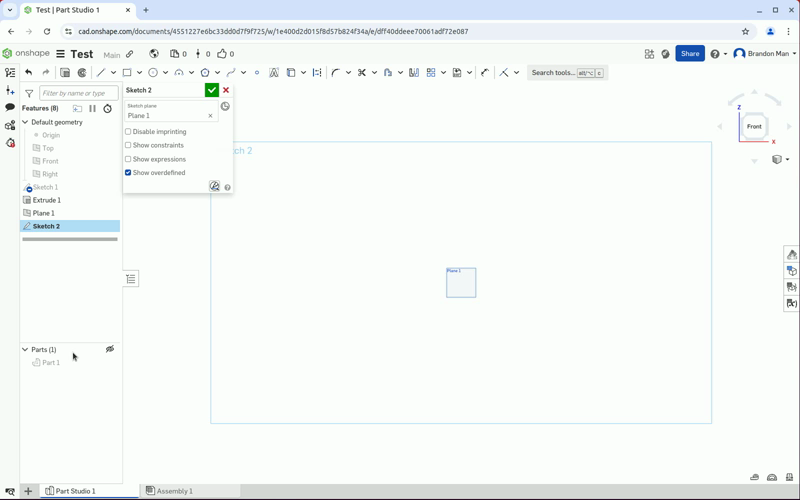
key(l)
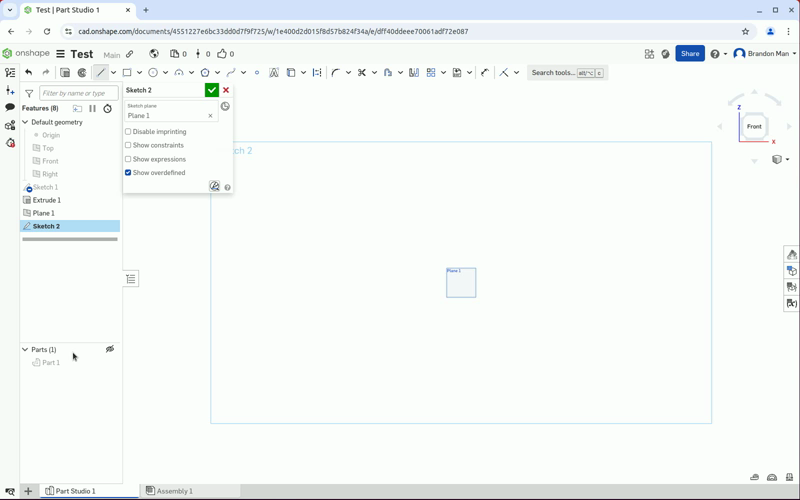
key_down(shift)
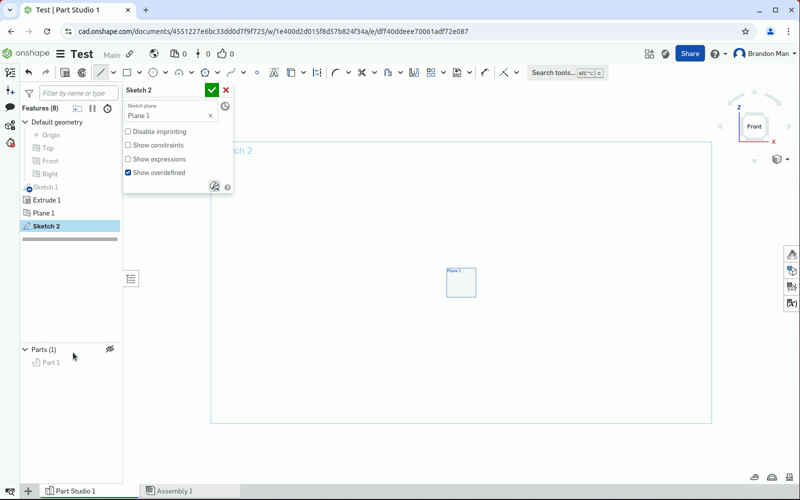
mouse_move(464, 276)
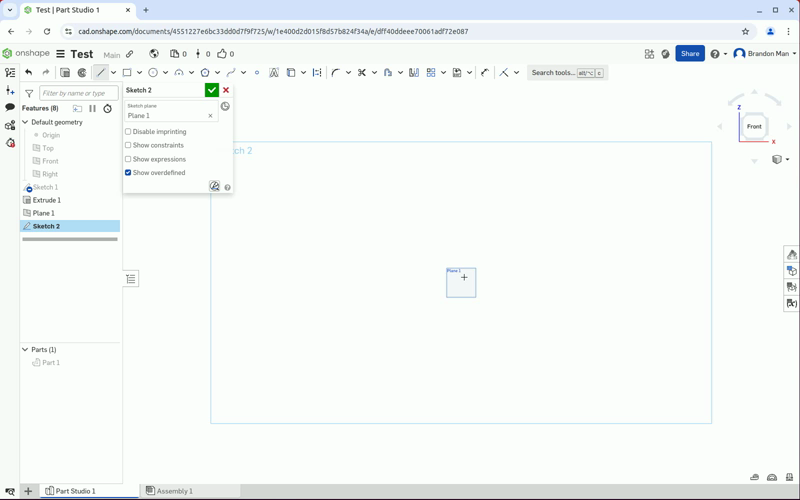
click(464, 276)
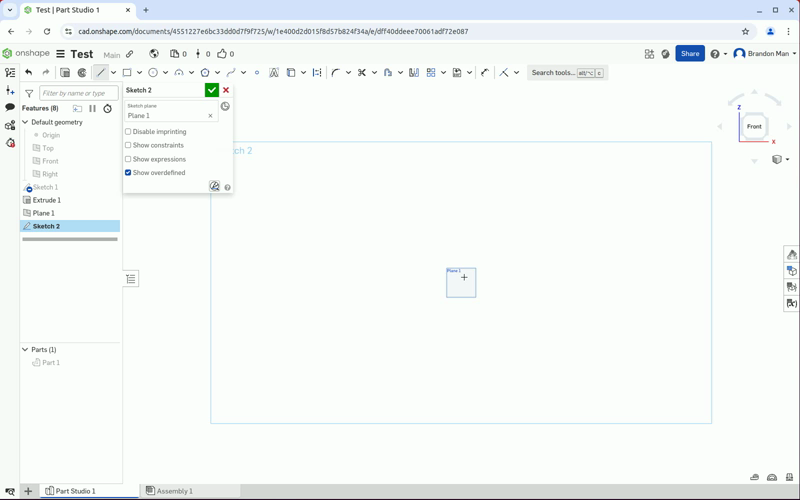
key_up(shift)
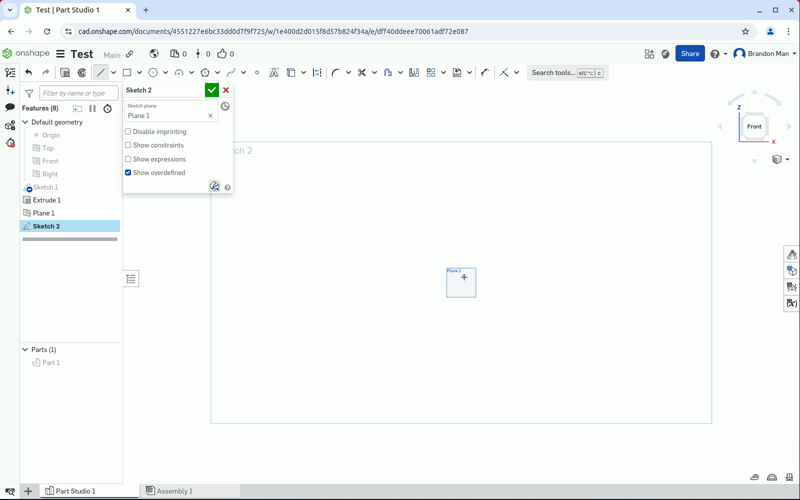
key_down(shift)
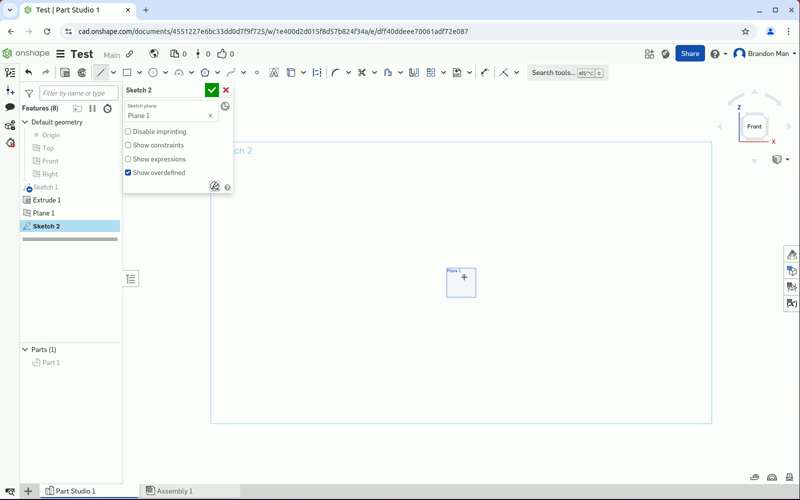
mouse_move(564, 277)
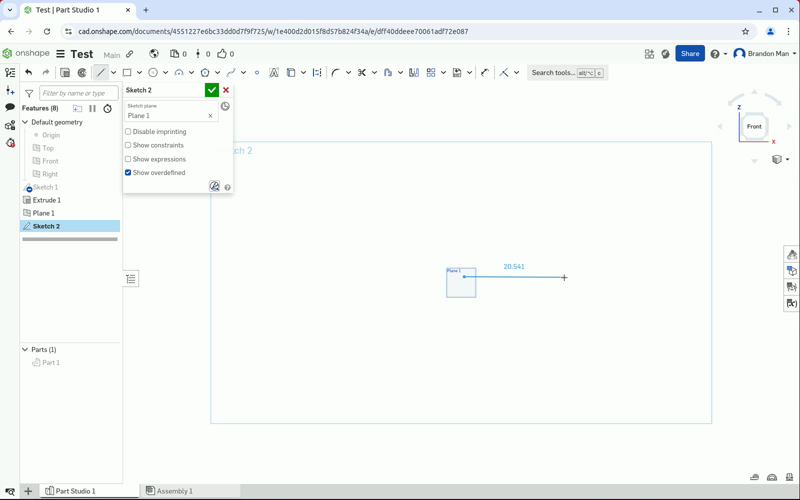
click(564, 277)
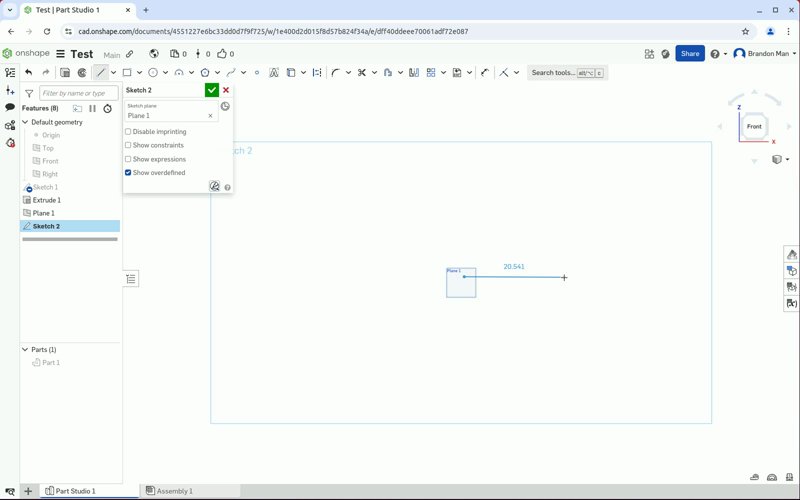
key_up(shift)
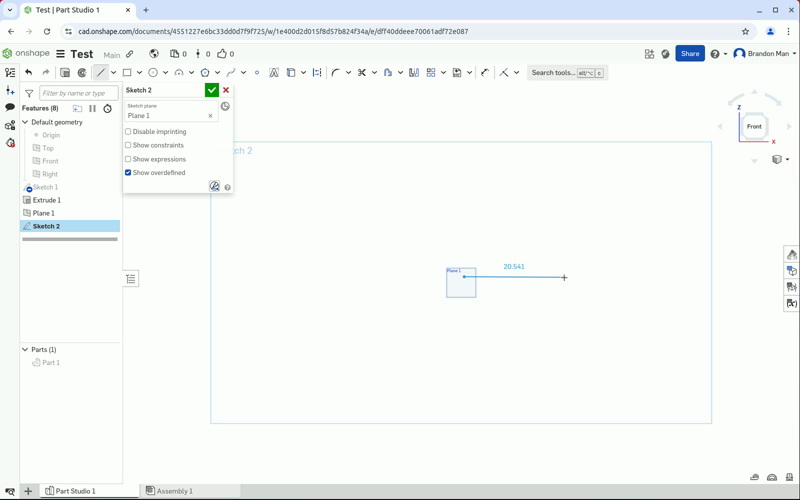
key_down(shift)
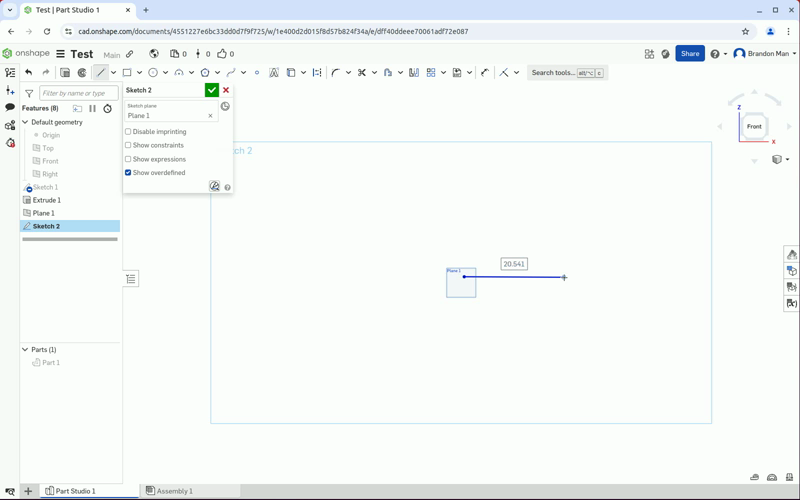
mouse_move(564, 177)
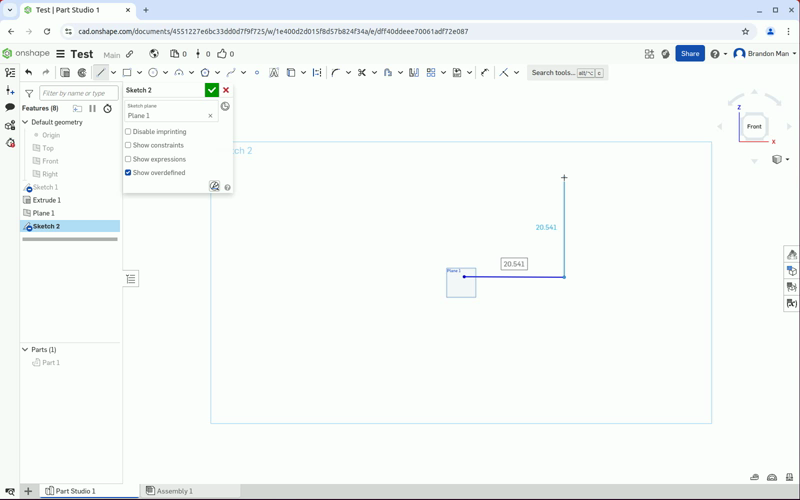
click(564, 177)
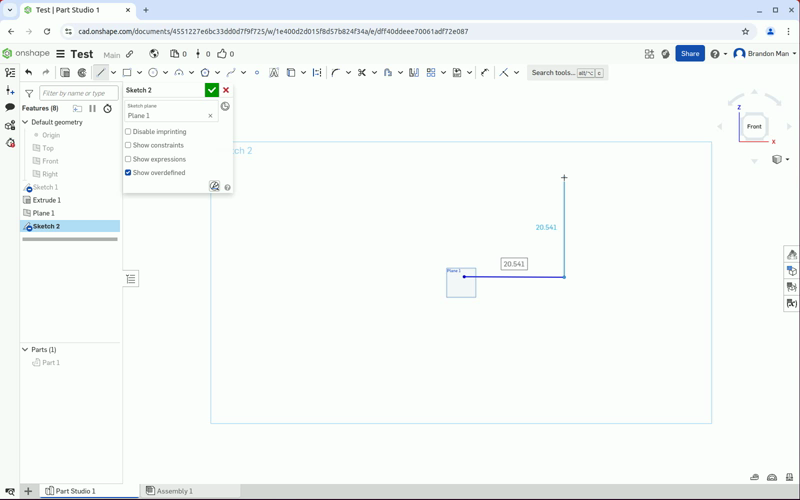
key_up(shift)
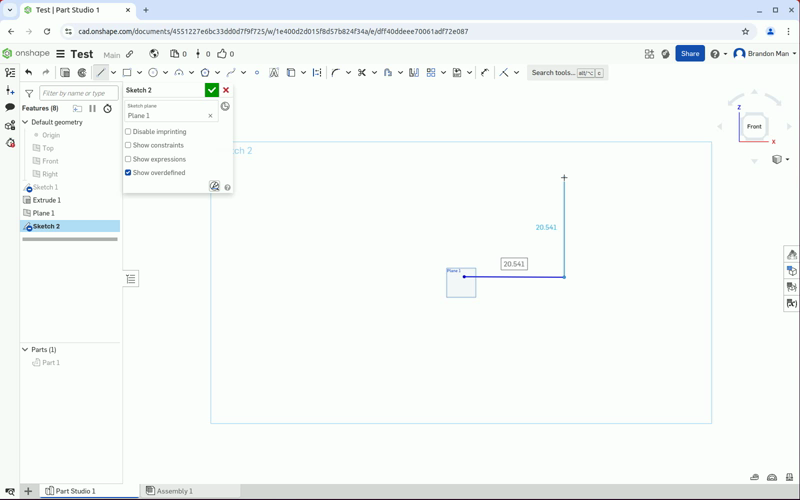
key_down(shift)
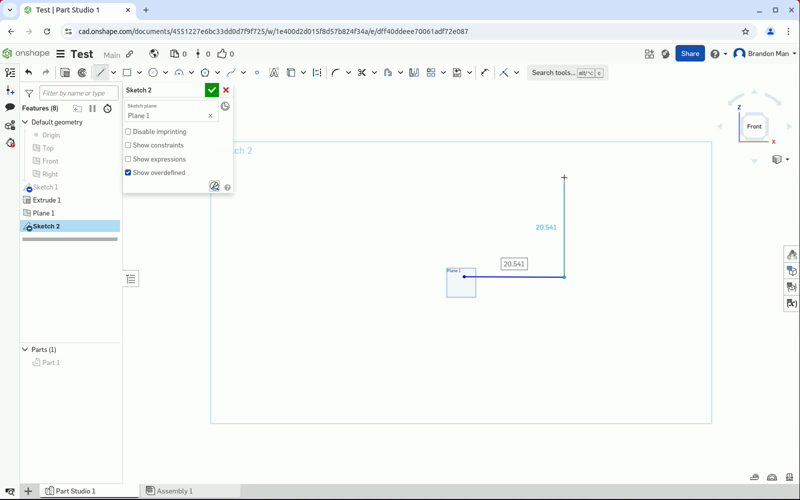
mouse_move(464, 177)
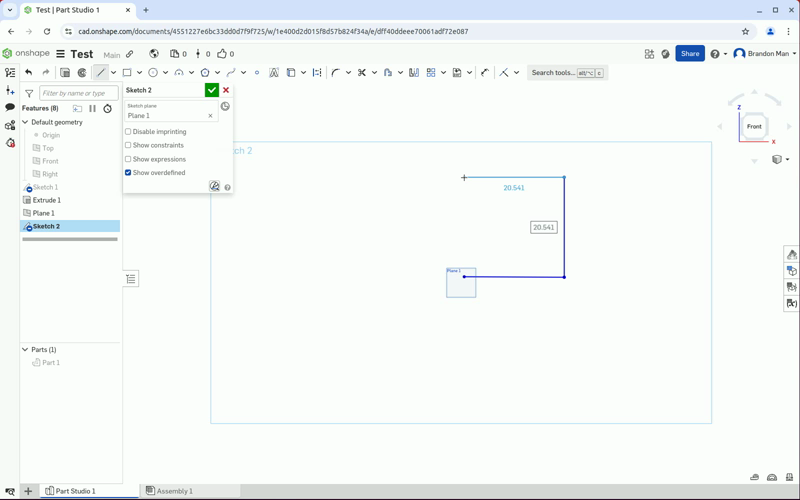
click(464, 177)
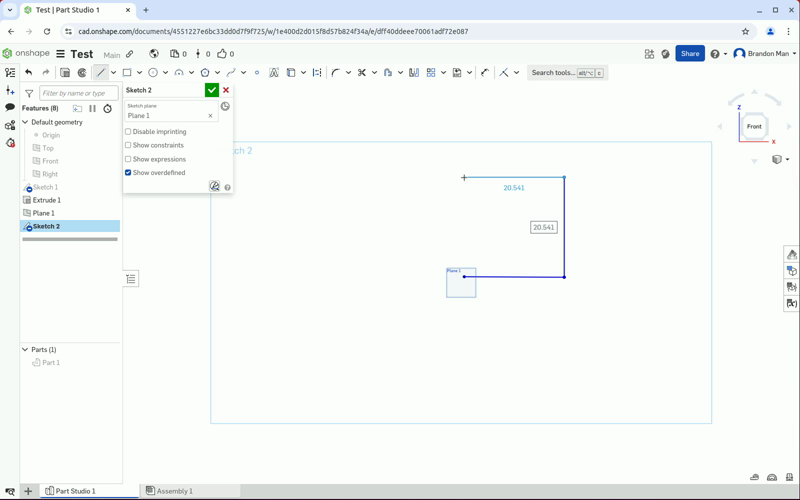
key_up(shift)
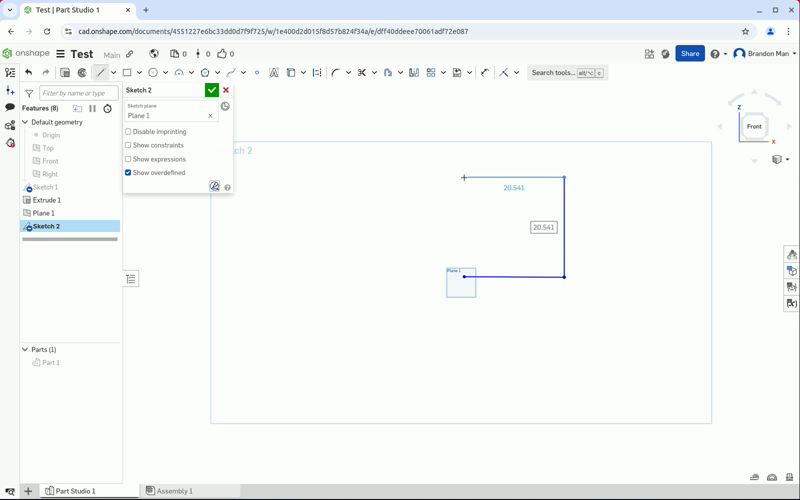
key_down(shift)
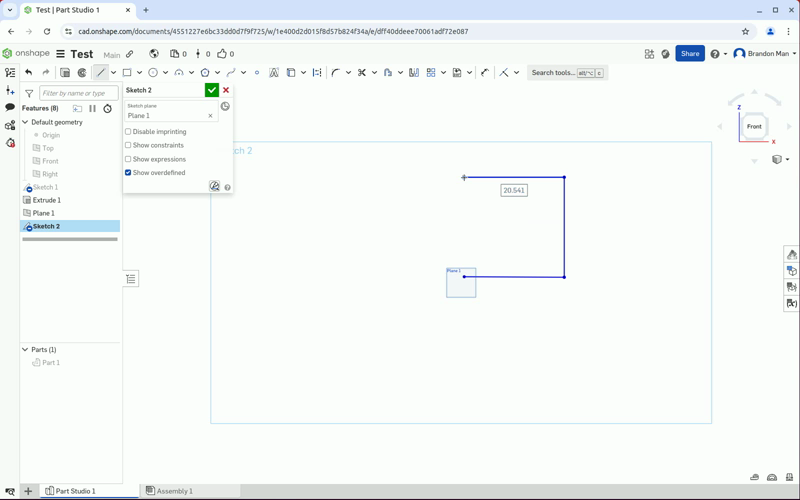
mouse_move(464, 276)
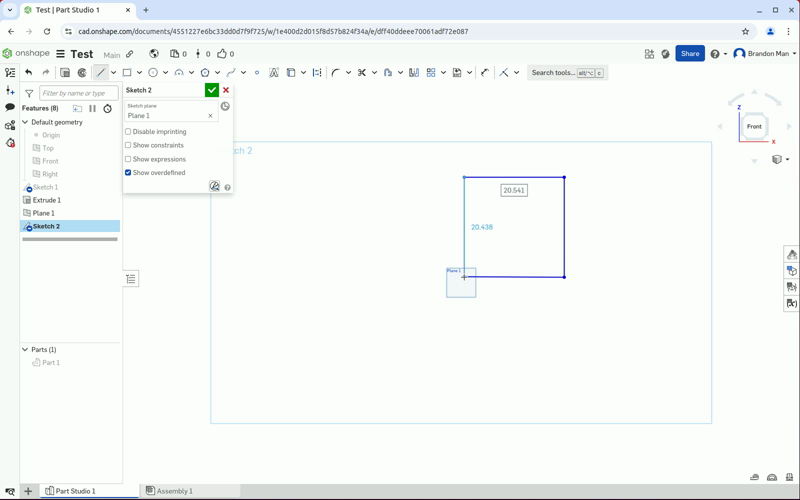
key_up(shift)
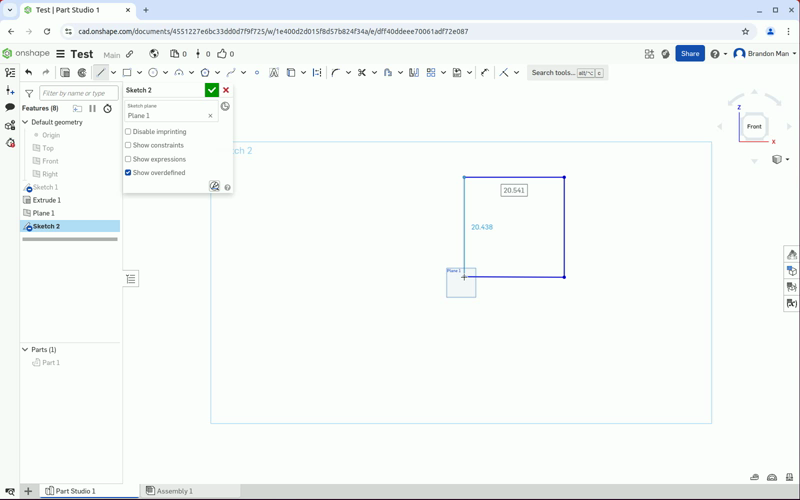
click(464, 276)
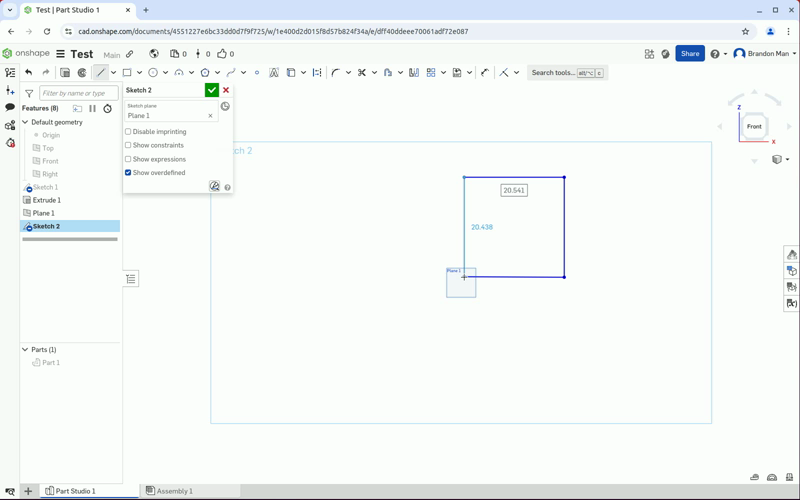
key(esc)
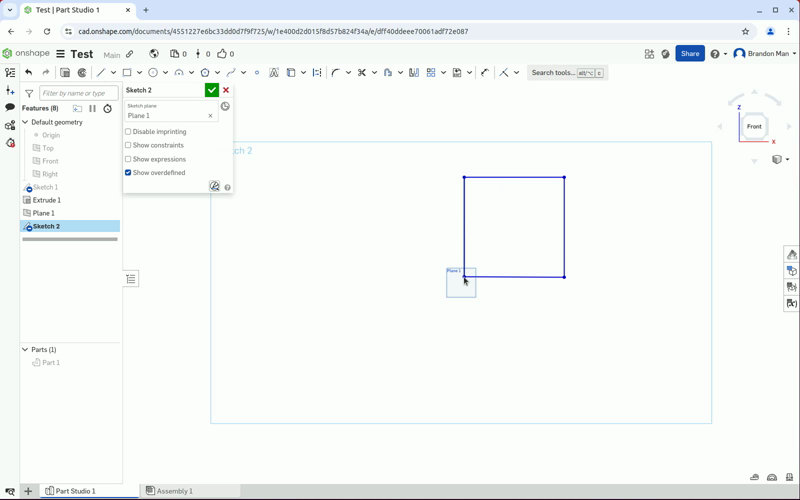
mouse_move(542, 253)
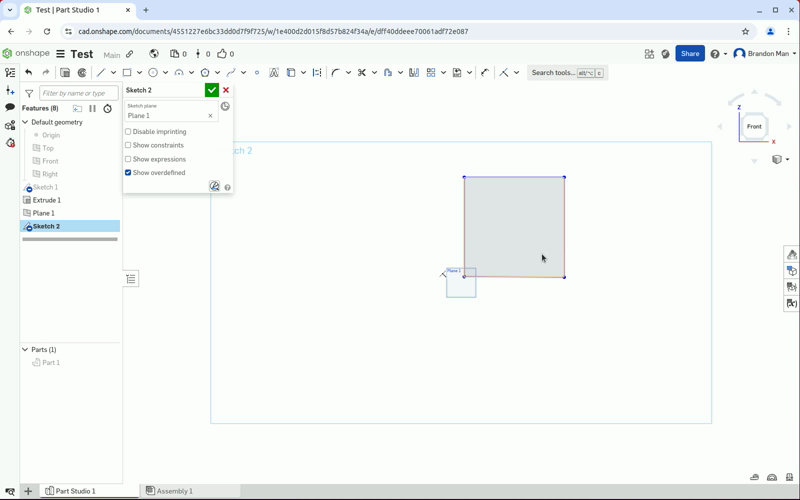
click(542, 253)
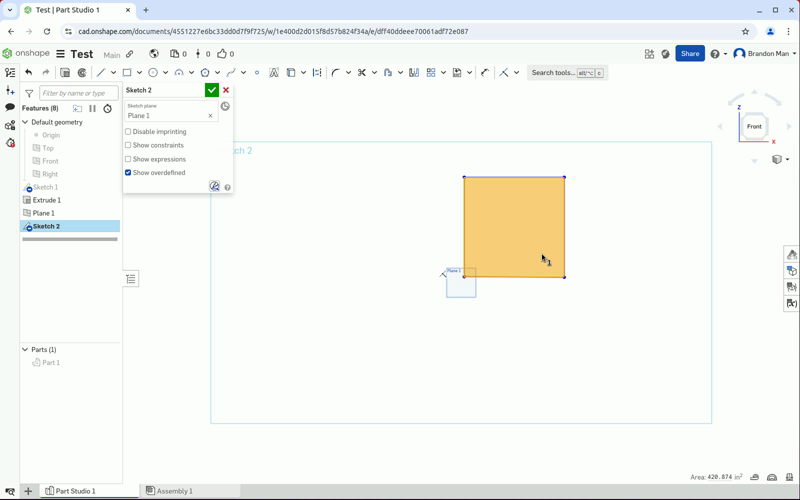
mouse_move(73, 352)
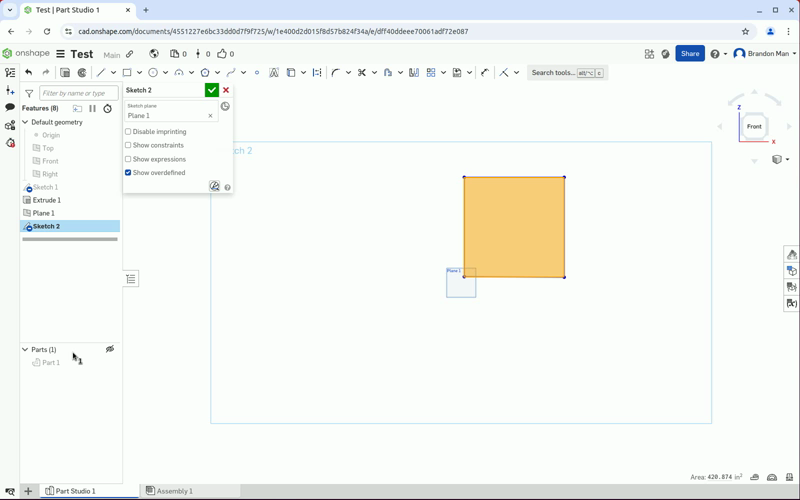
key(shift+y)
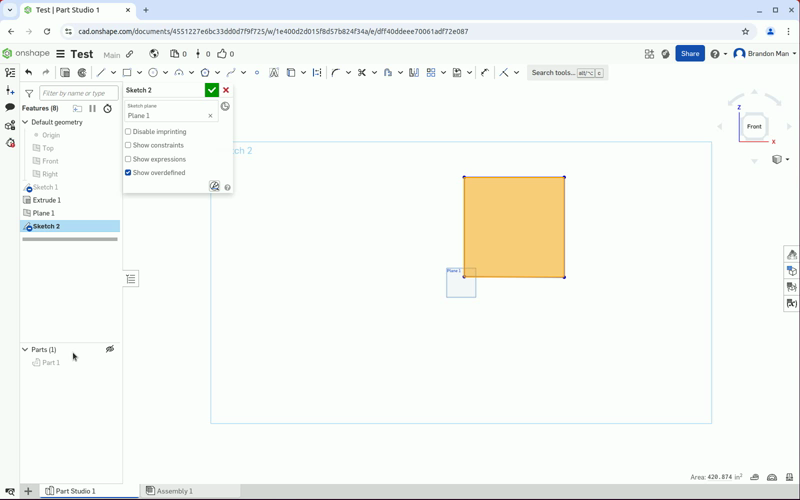
key(shift+e)
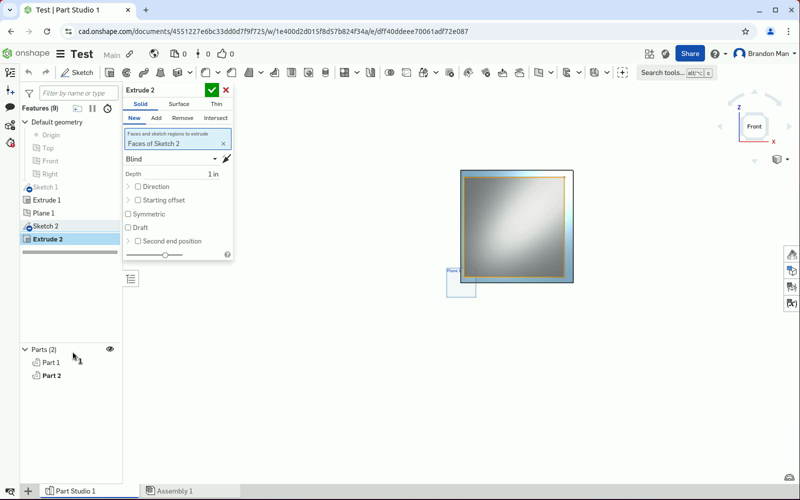
mouse_move(143, 106)
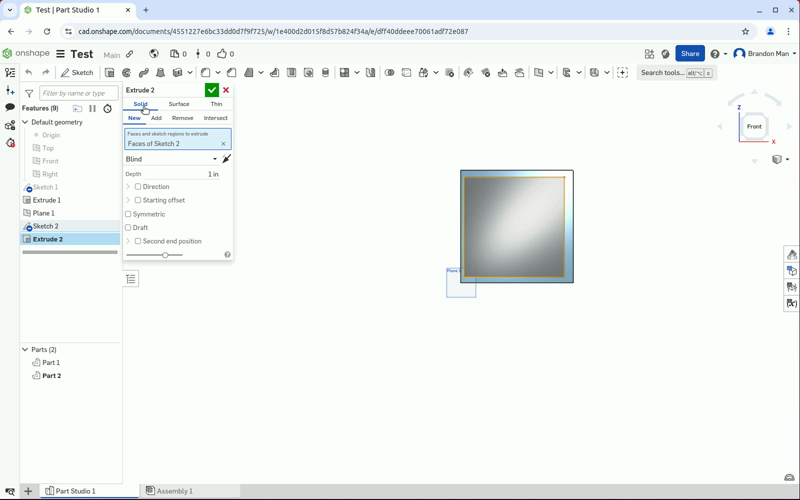
click(143, 106)
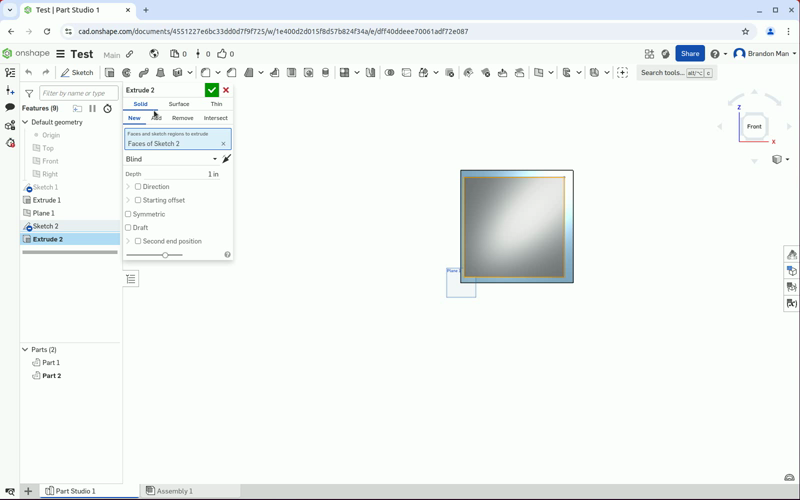
mouse_move(186, 120)
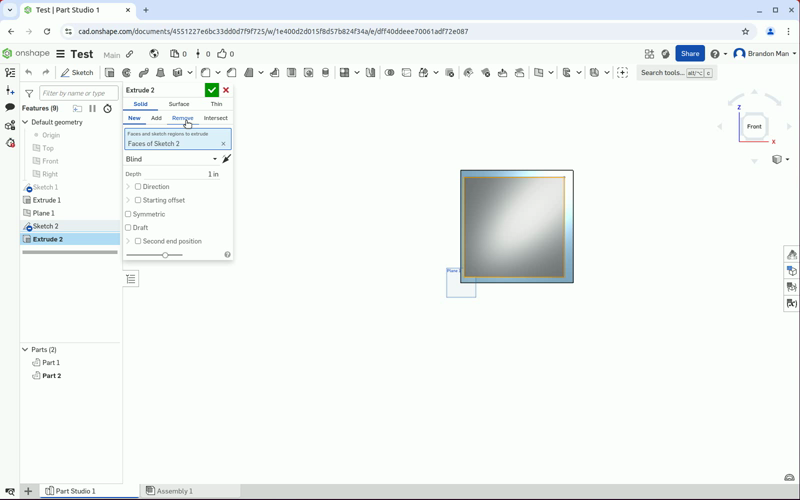
click(186, 120)
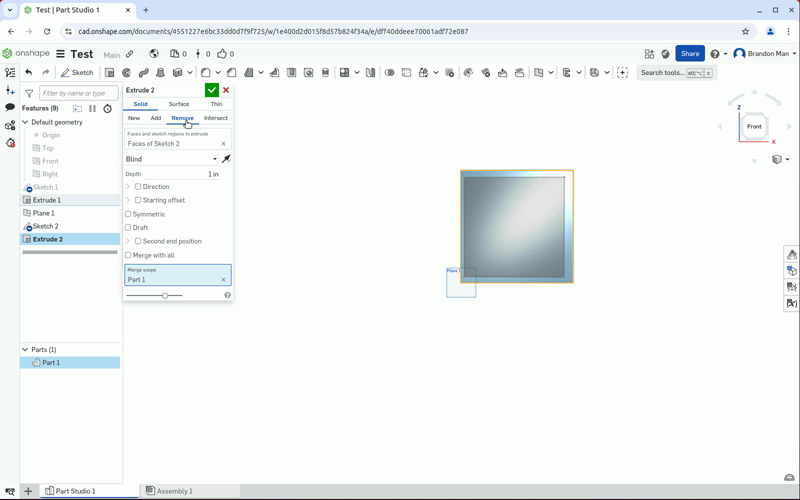
key(tab, 4)
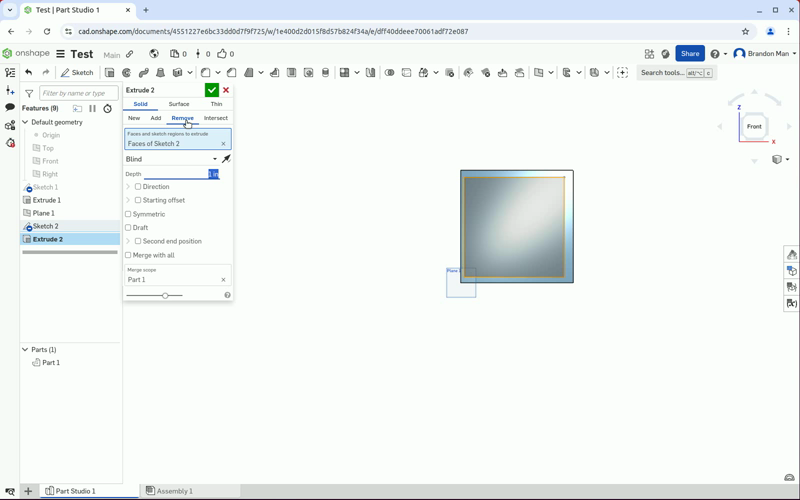
text(20.46)
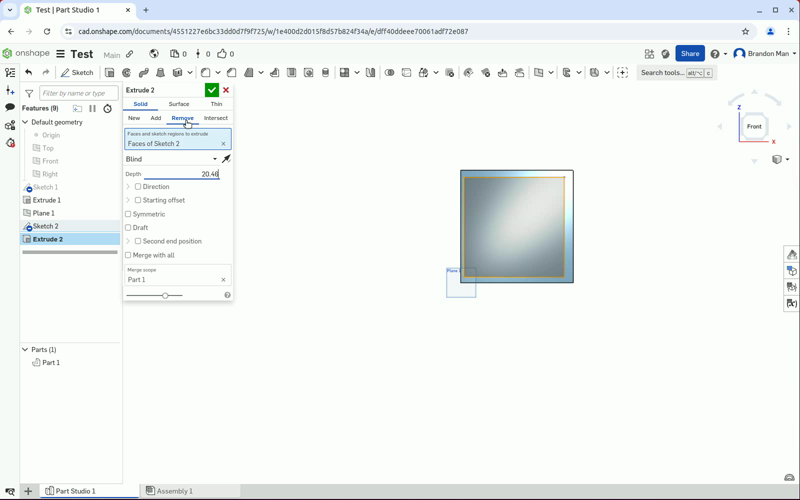
key(tab, 6)
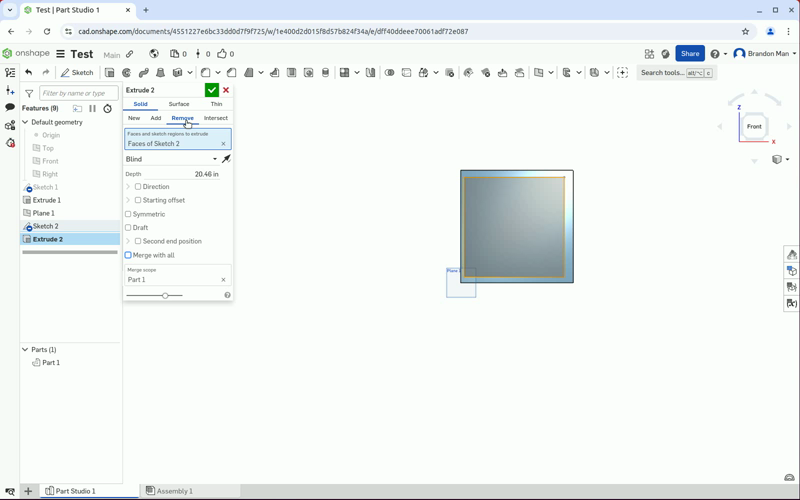
key(space)
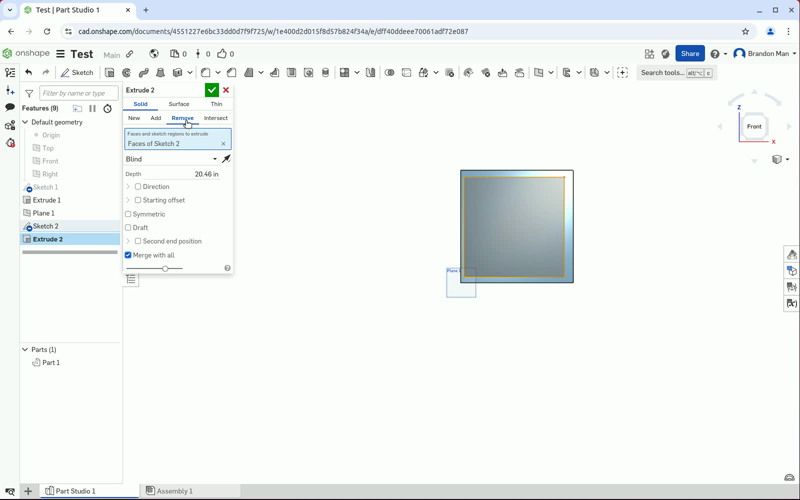
key(enter)
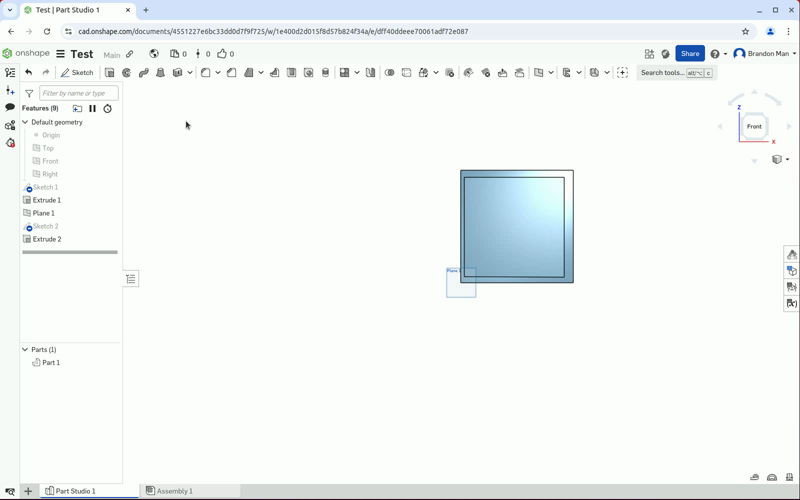
key(shift+h)
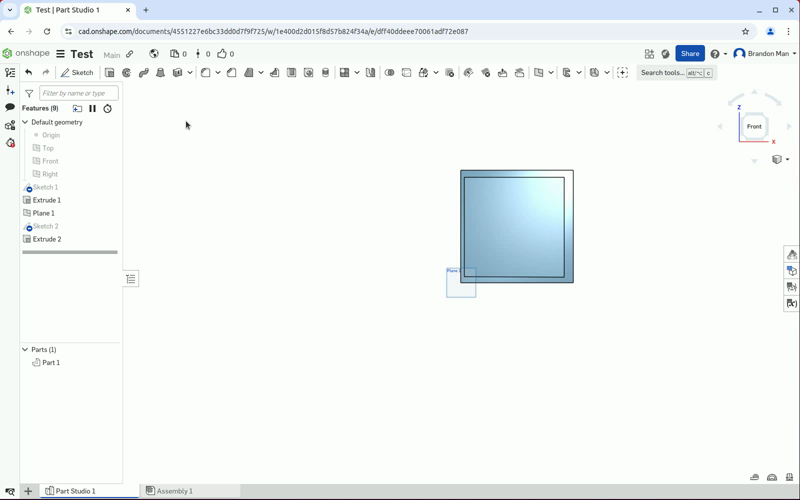
key(shift+h)
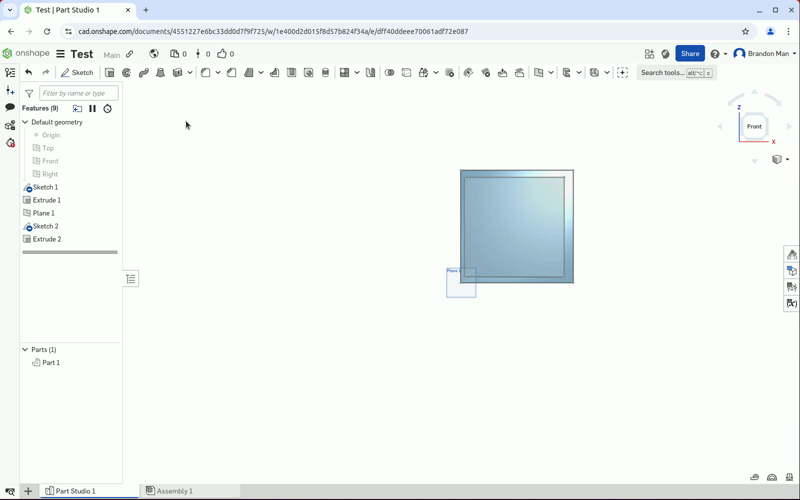
key(shift+7)
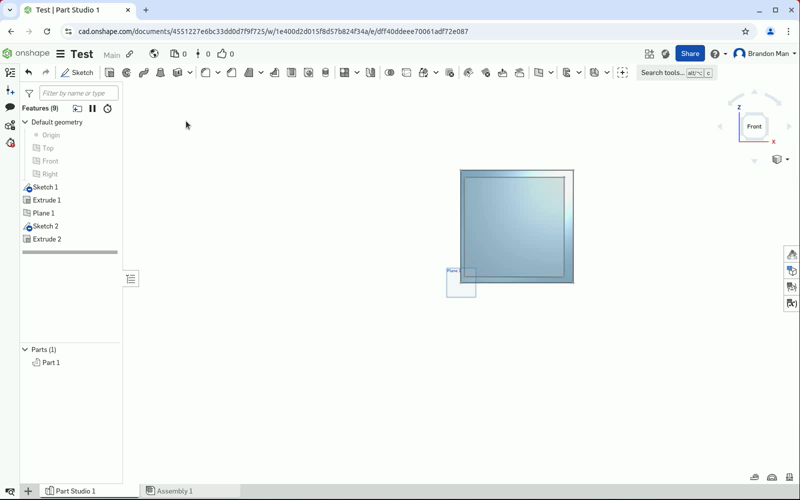
key(left, 2)
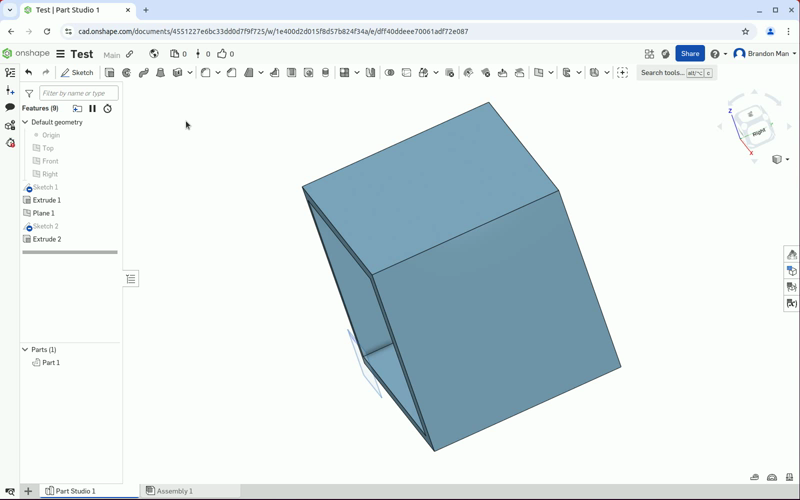
key(down, 2)
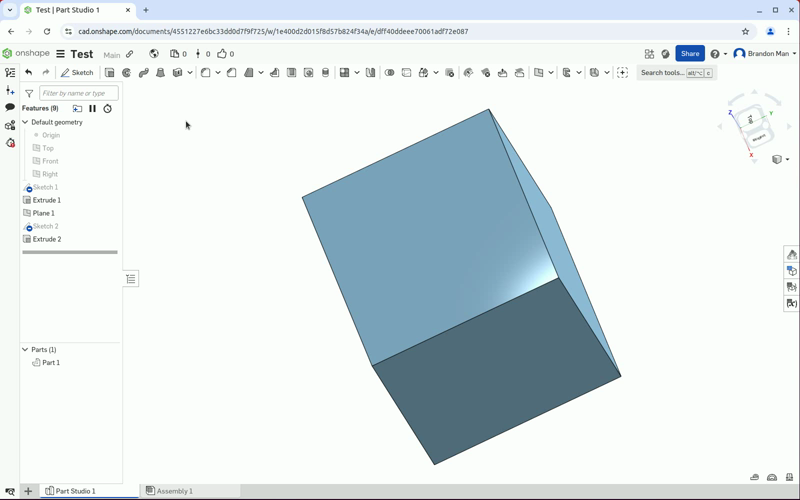
key(up, 2)
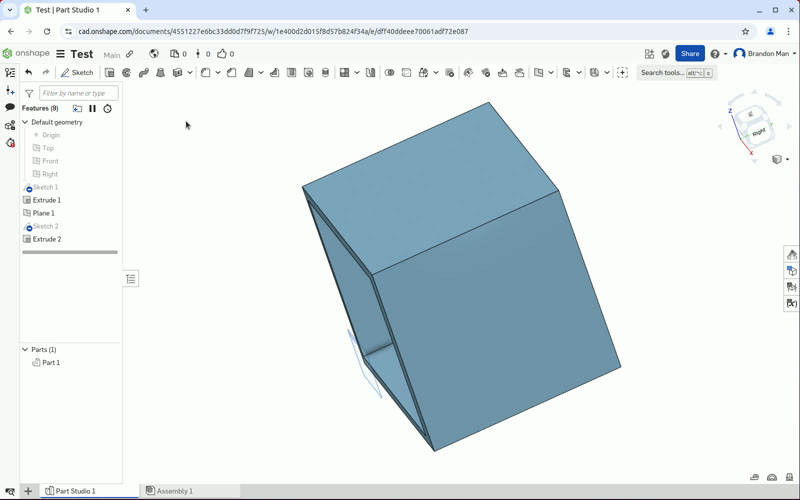
key(right, 2)
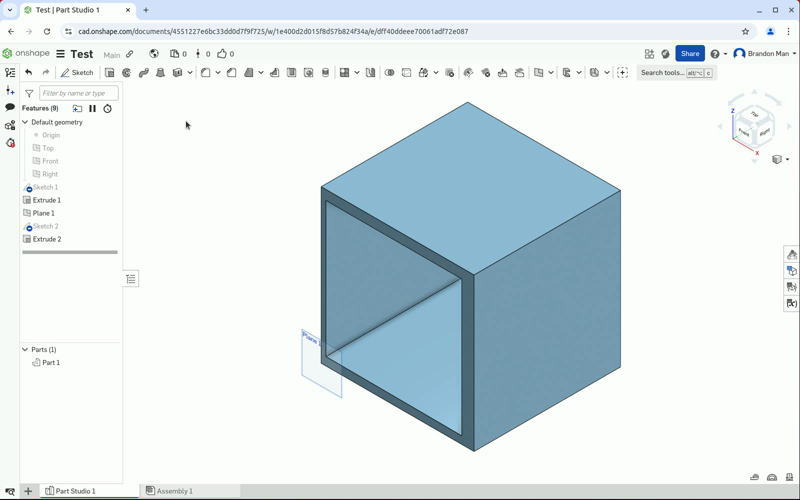
mouse_move(73, 189)
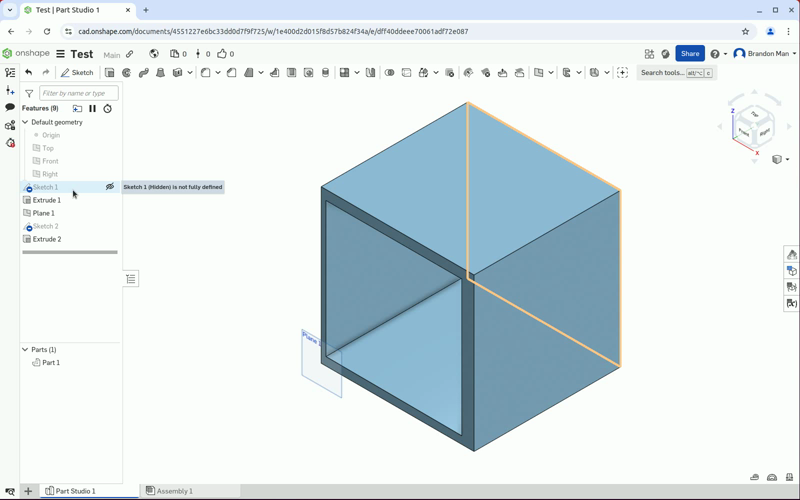
click(73, 189)